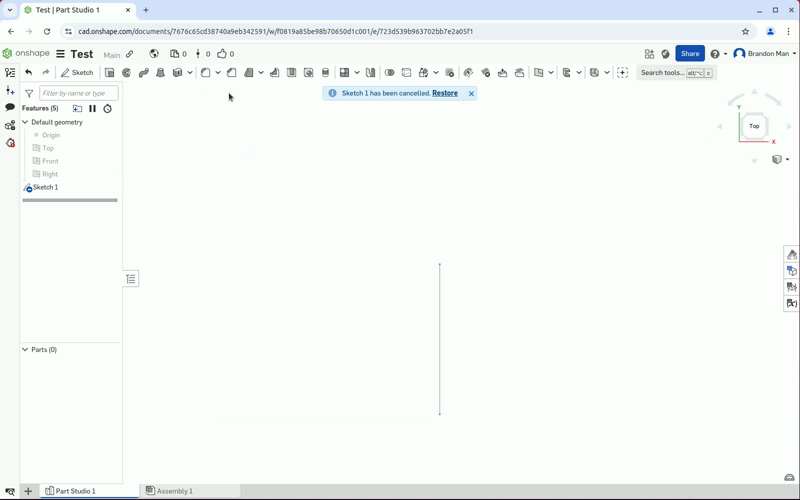
key(shift+h)
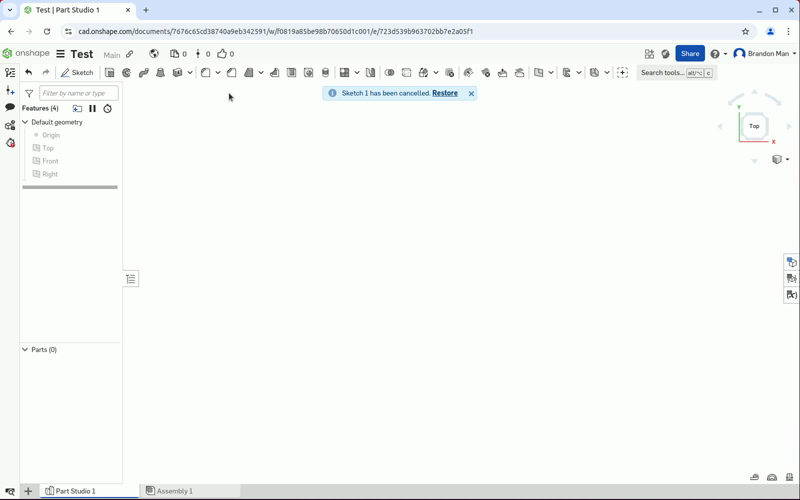
mouse_move(73, 352)
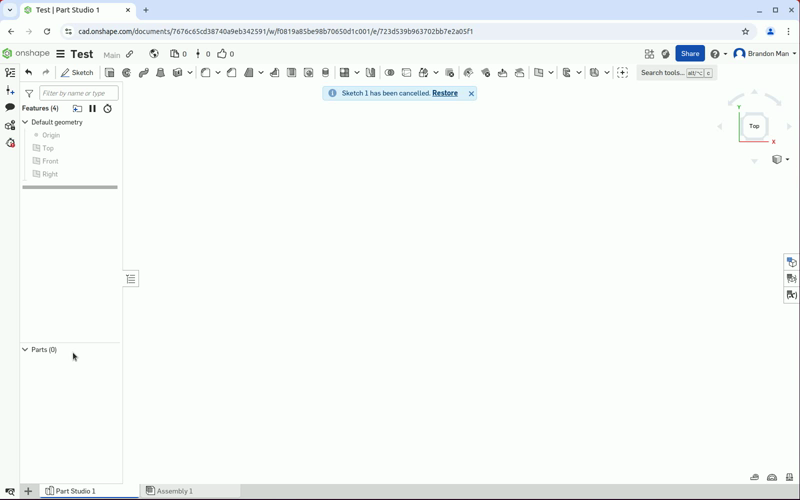
key(y)
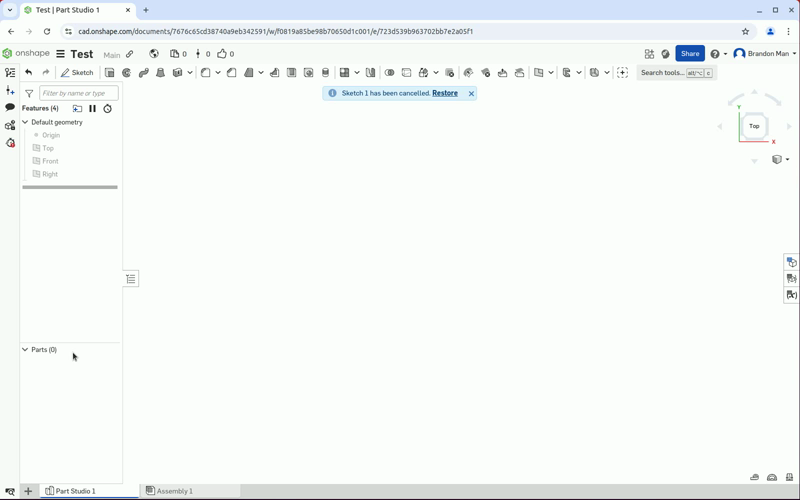
key(shift+p)
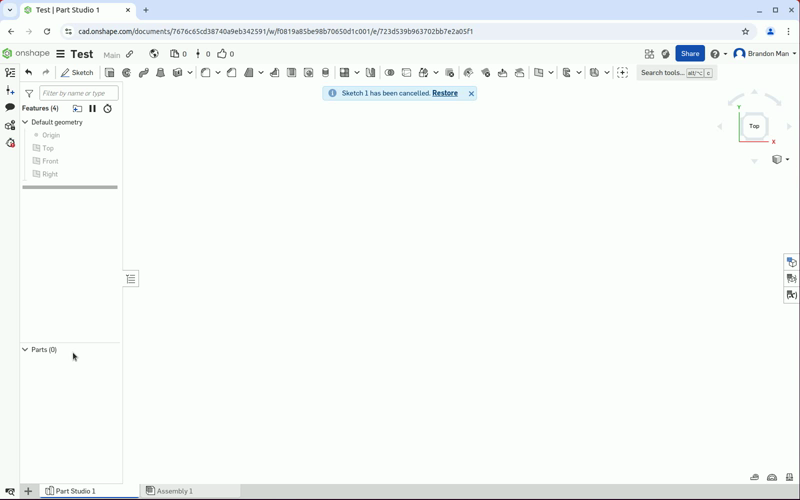
key(space)
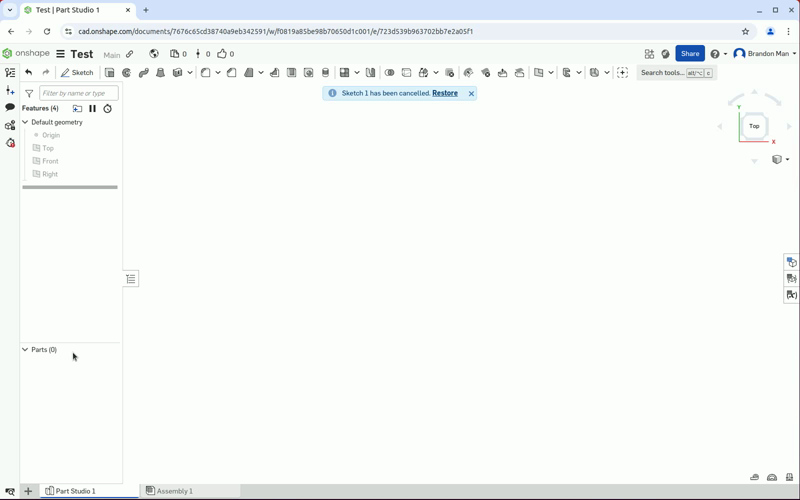
key_down(shift)
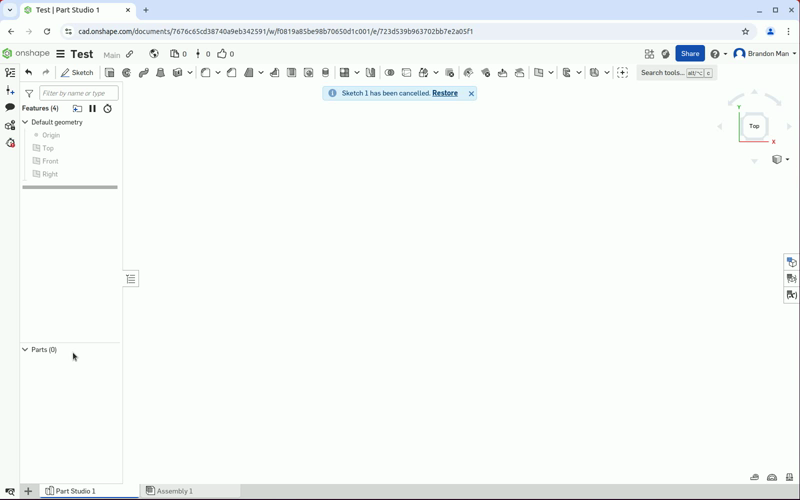
key(up)
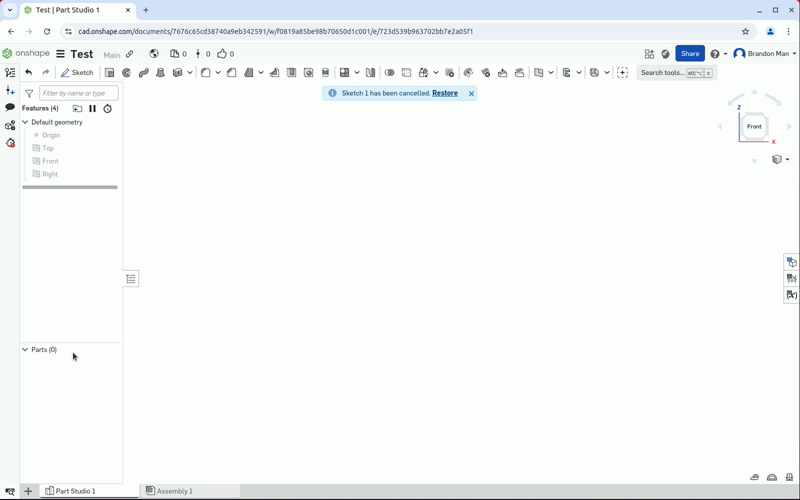
key_up(shift)
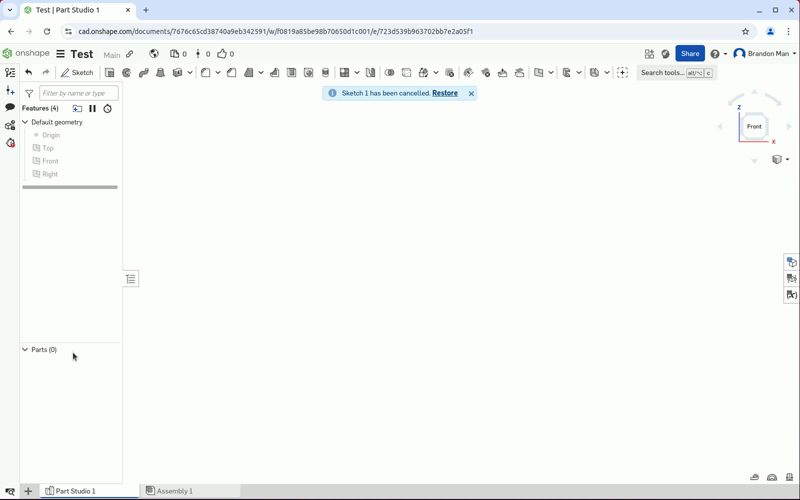
mouse_move(73, 352)
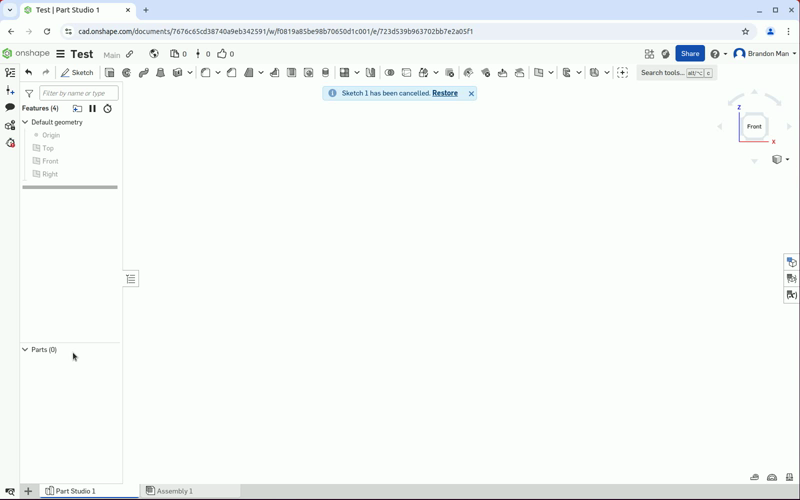
key(shift+y)
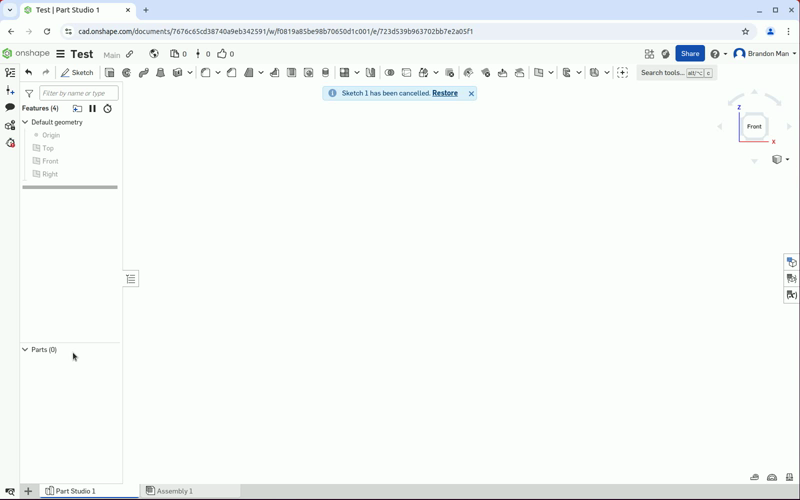
key(shift+s)
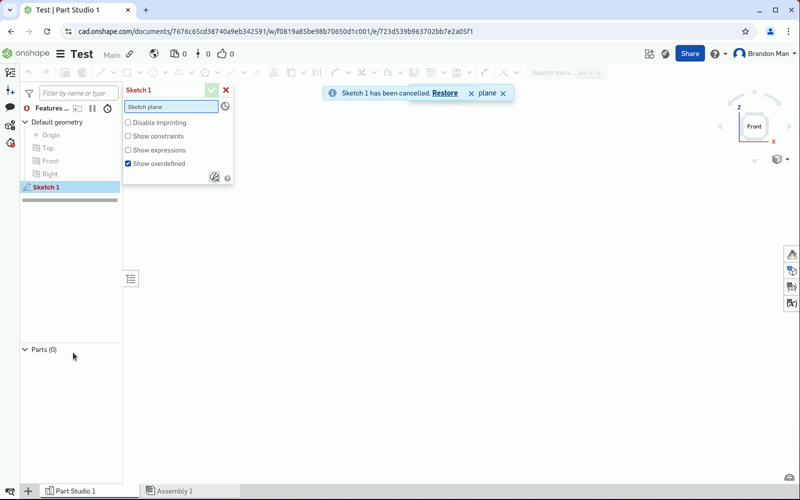
mouse_move(73, 163)
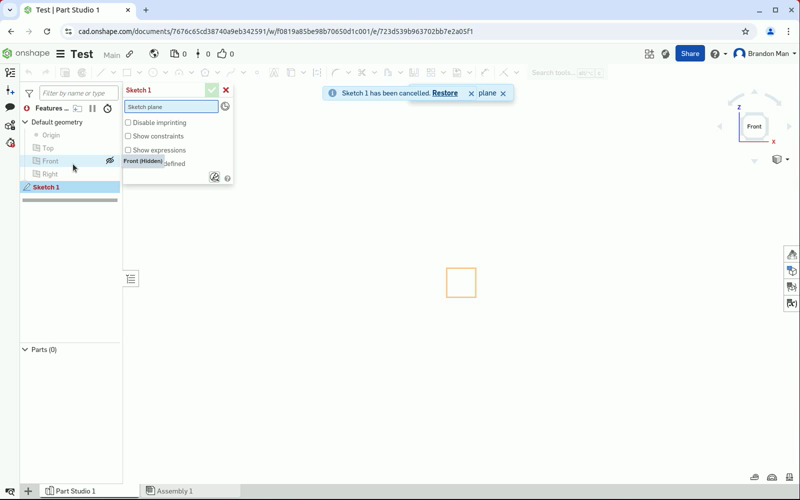
click(73, 163)
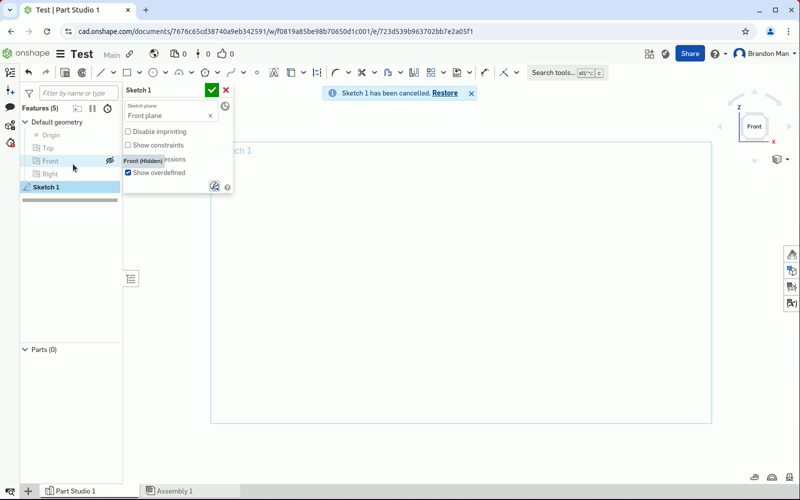
mouse_move(73, 352)
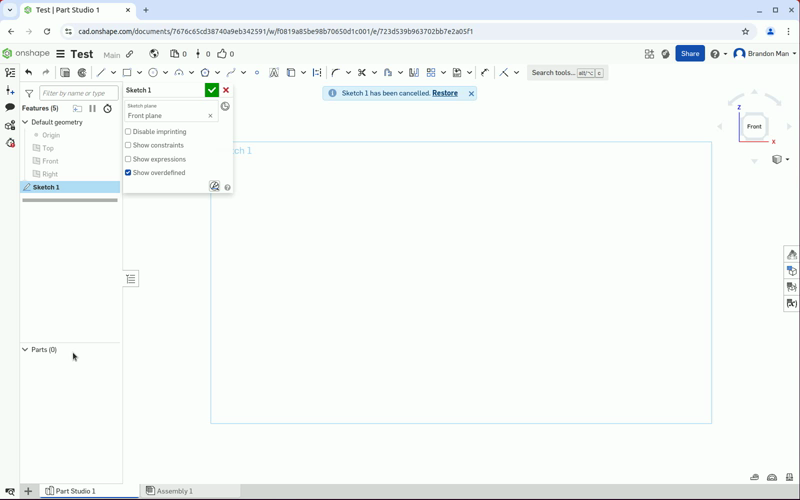
key(y)
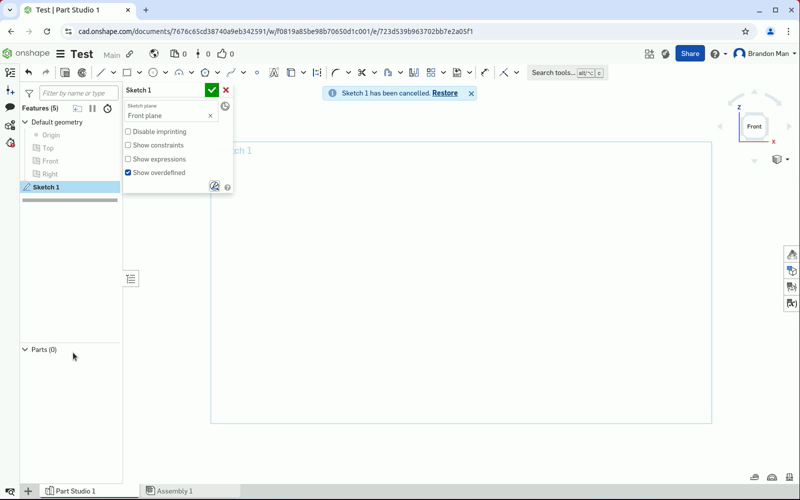
key(c)
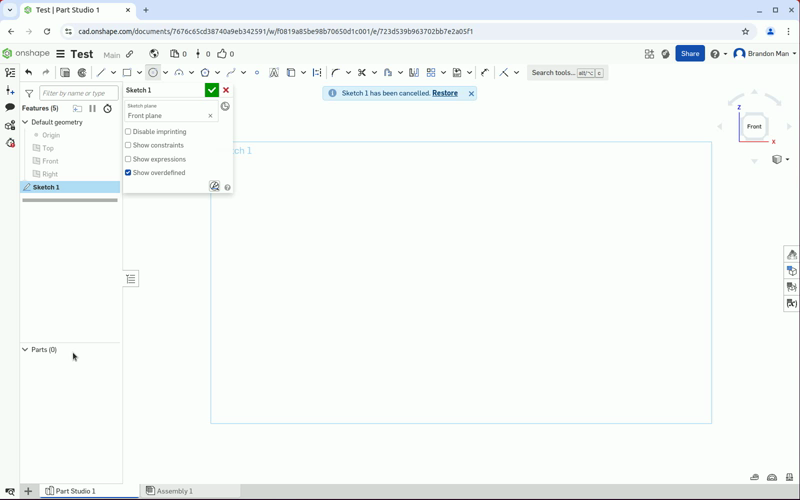
key_down(shift)
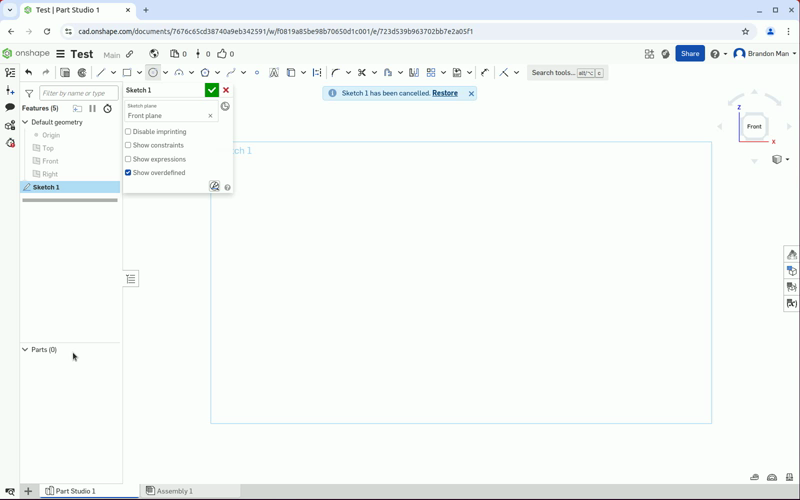
mouse_move(460, 282)
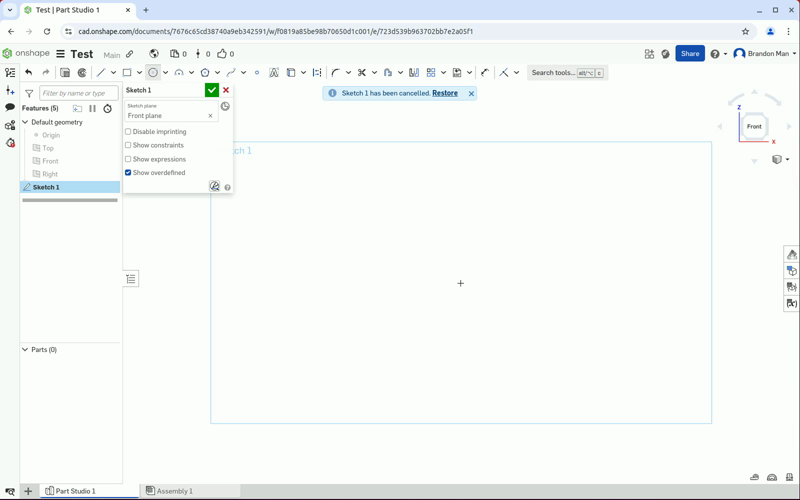
click(460, 282)
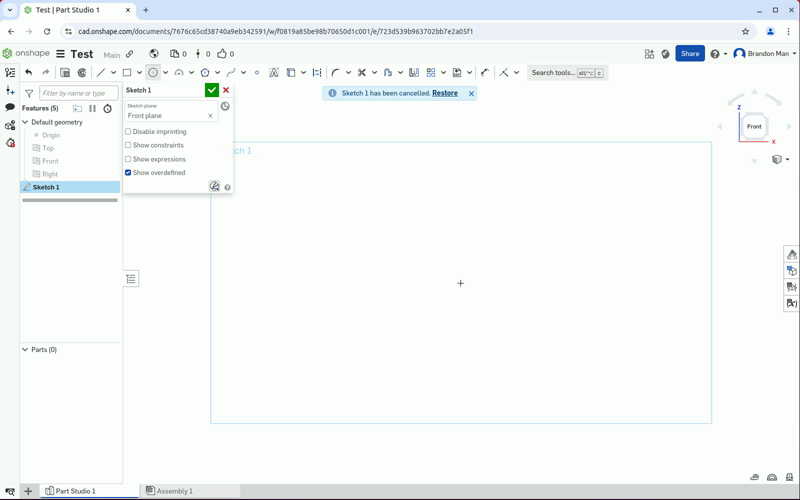
key_up(shift)
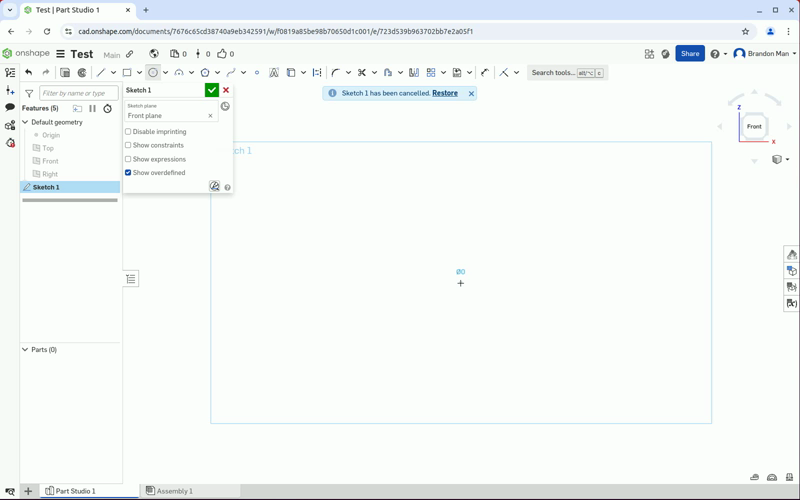
mouse_move(474, 282)
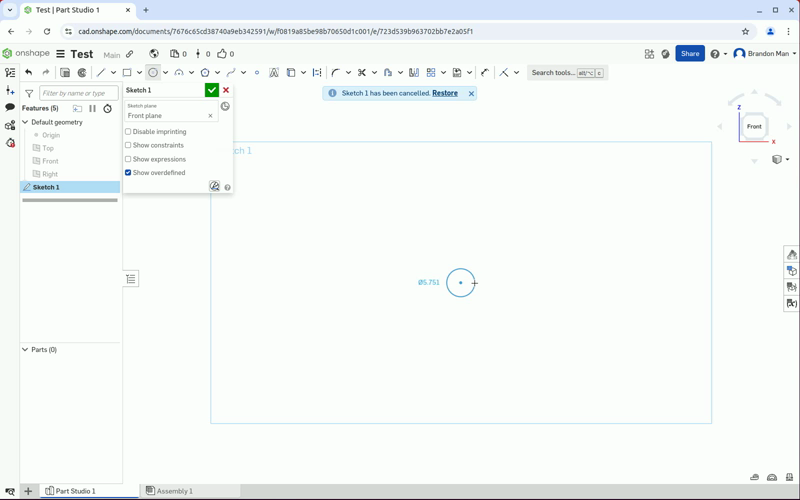
click(474, 282)
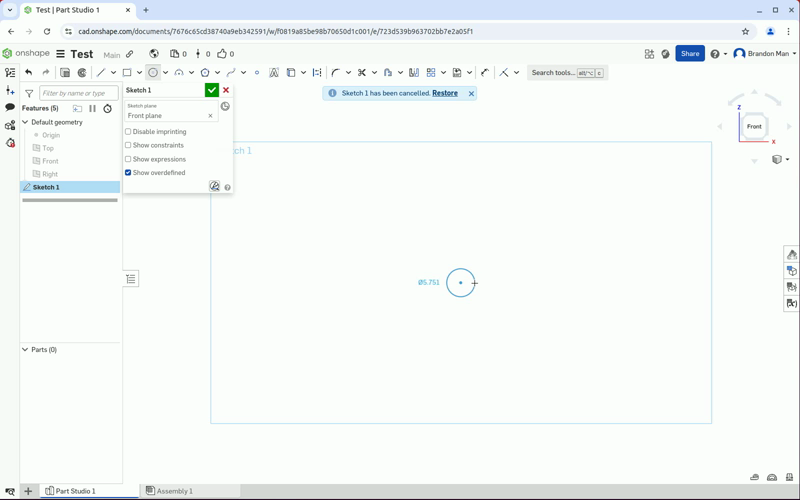
key(esc)
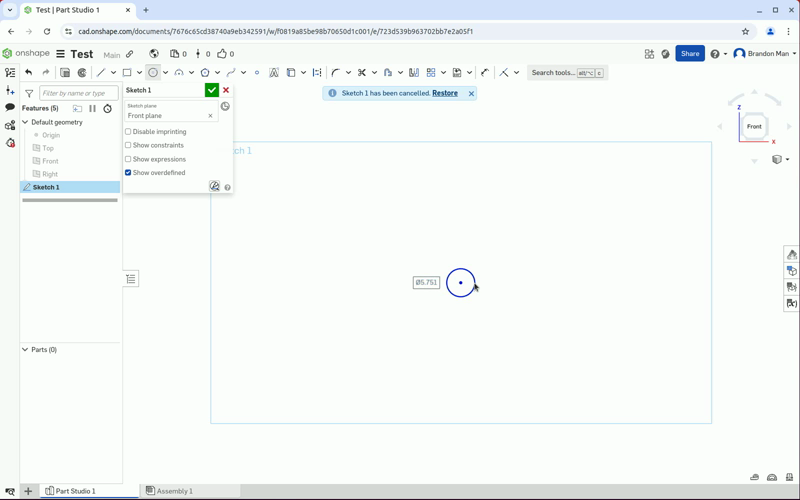
mouse_move(454, 283)
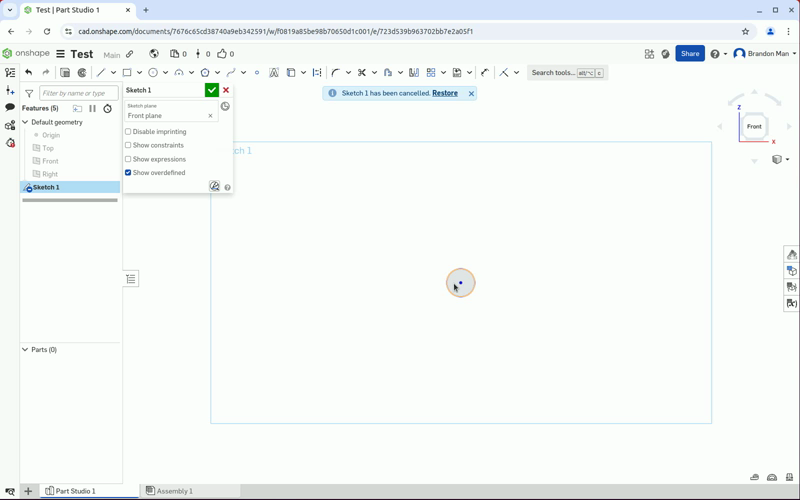
scroll(6)
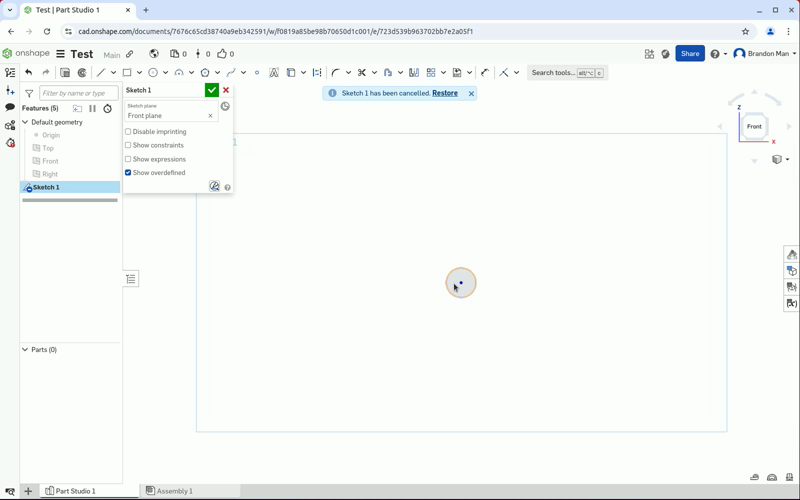
scroll(6)
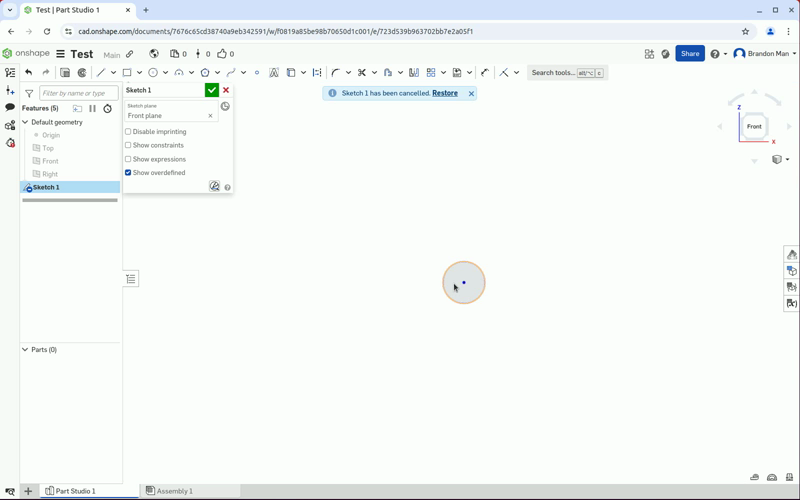
scroll(6)
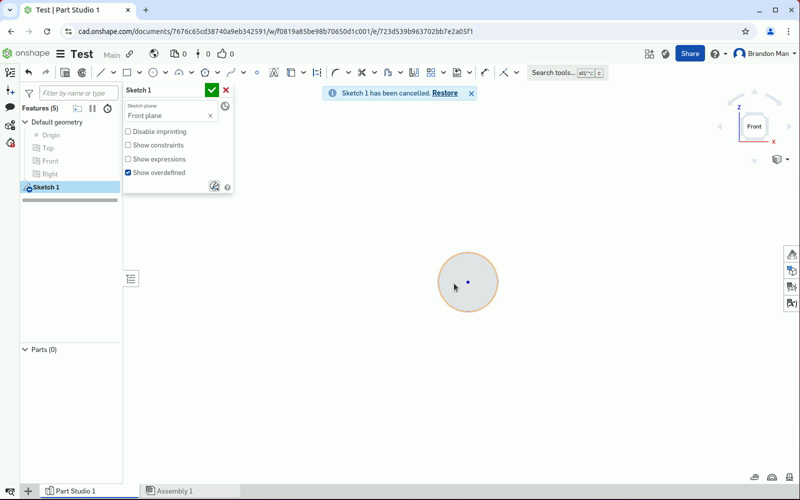
scroll(6)
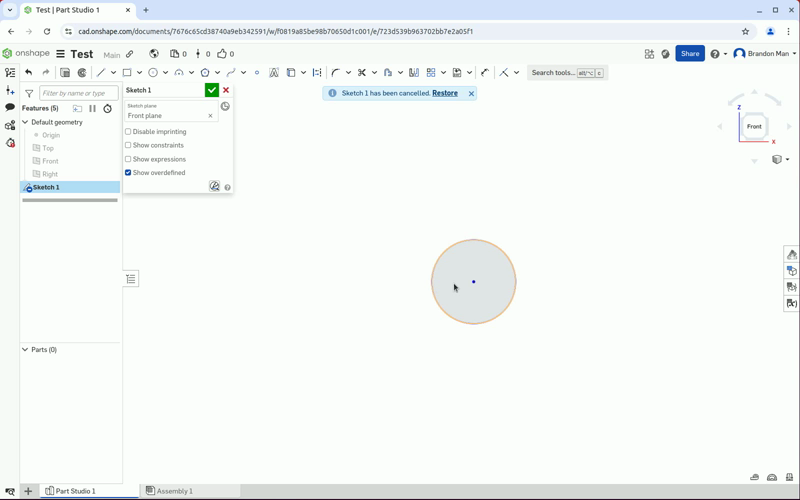
scroll(6)
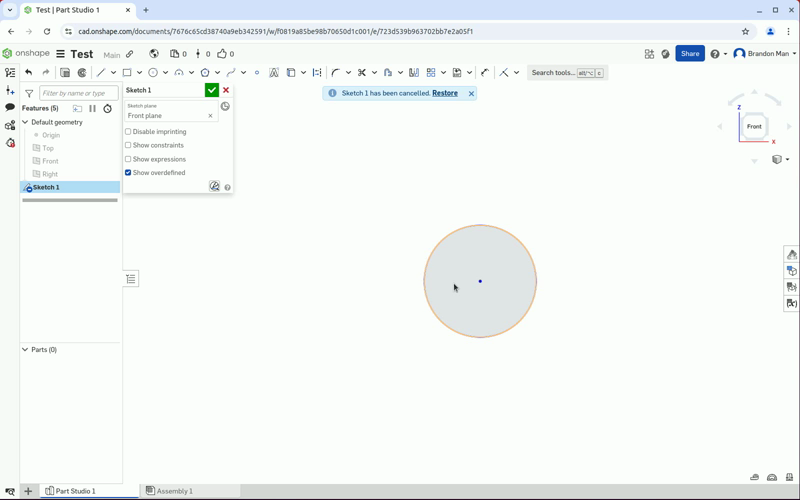
scroll(6)
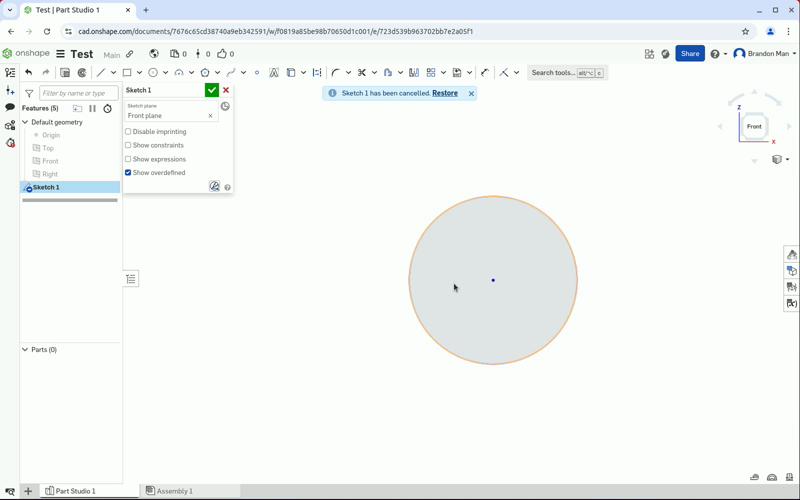
scroll(6)
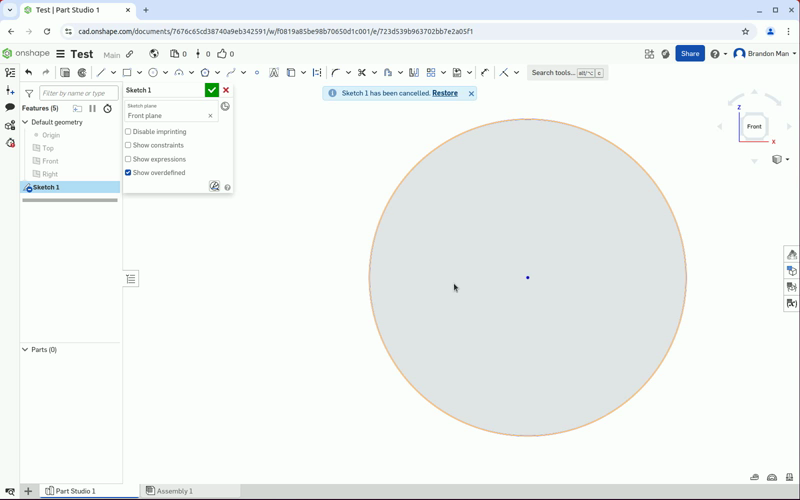
click(454, 283)
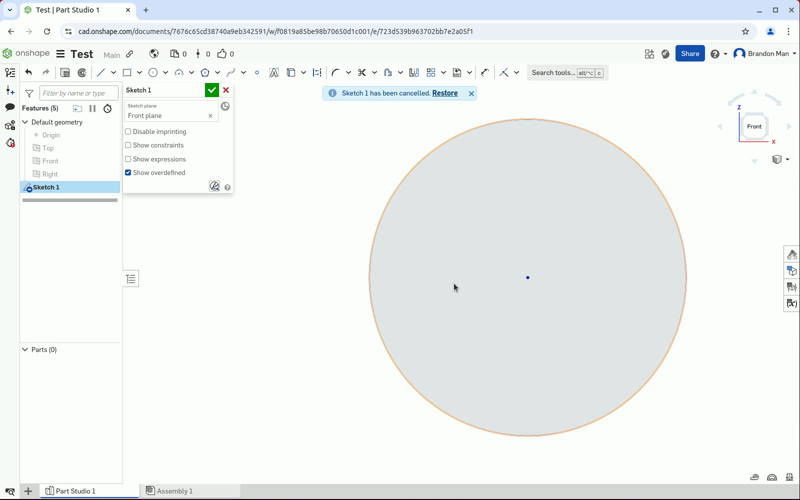
scroll(-6)
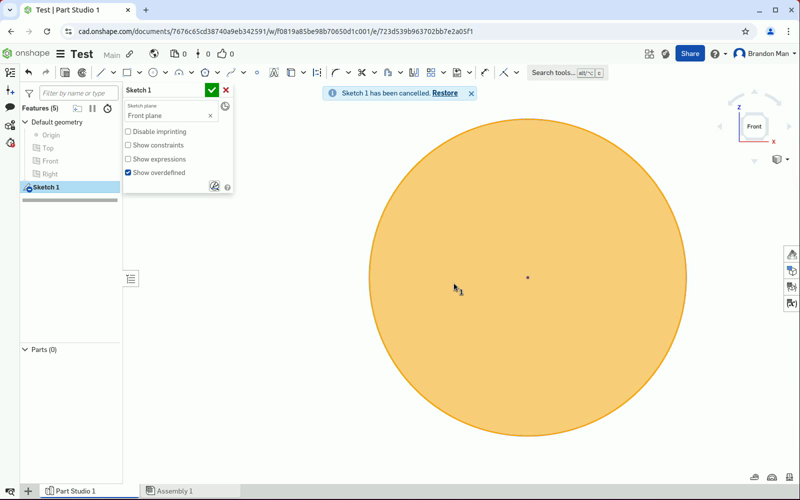
scroll(-6)
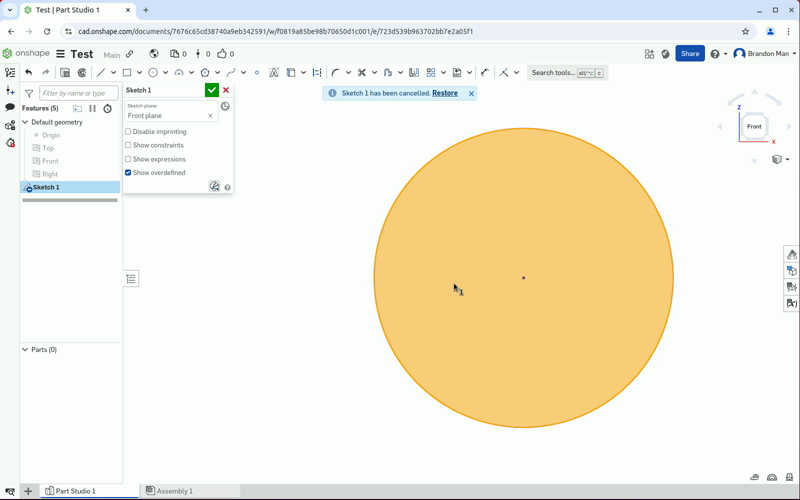
scroll(-6)
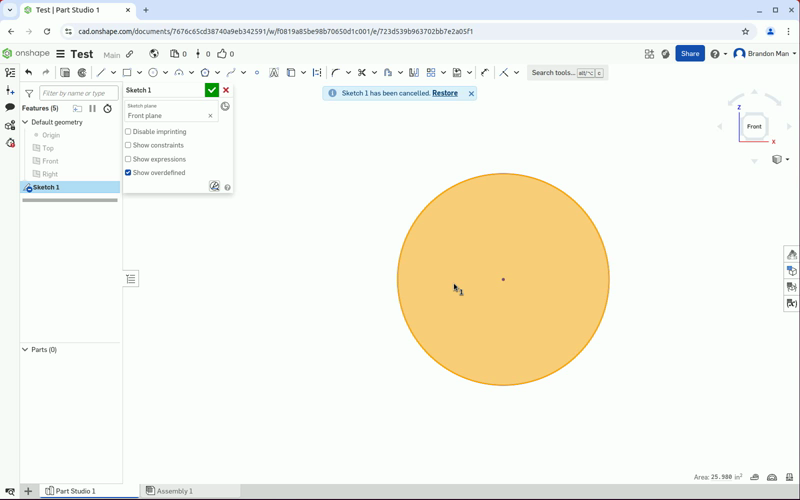
scroll(-6)
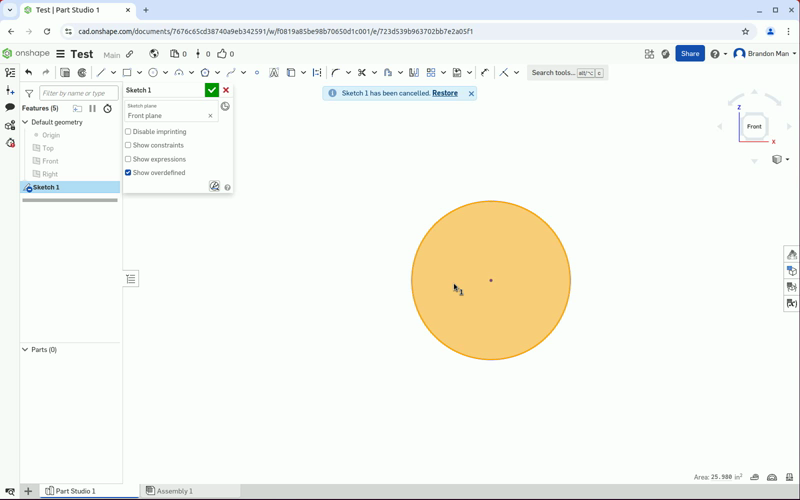
scroll(-6)
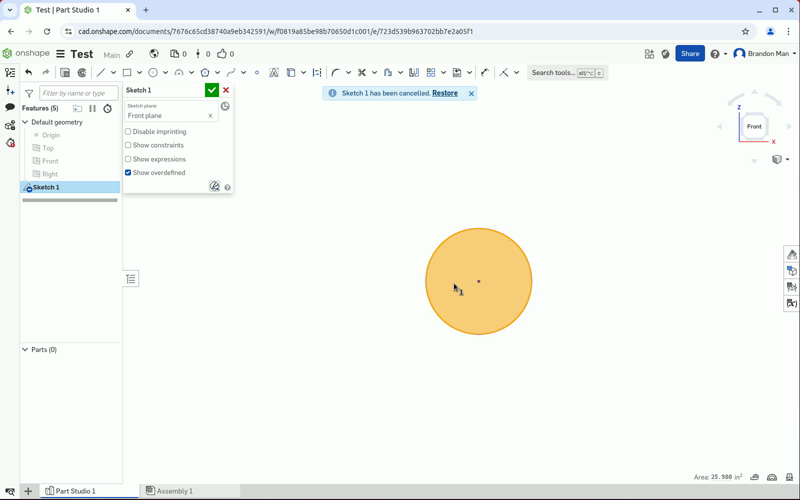
scroll(-6)
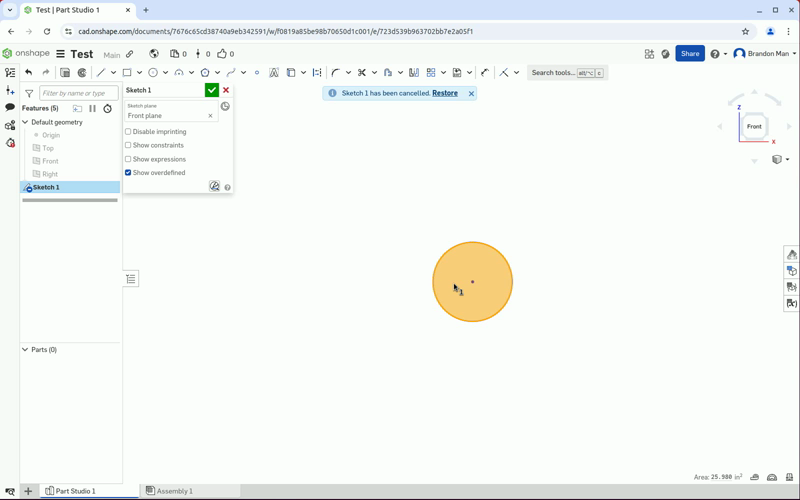
scroll(-6)
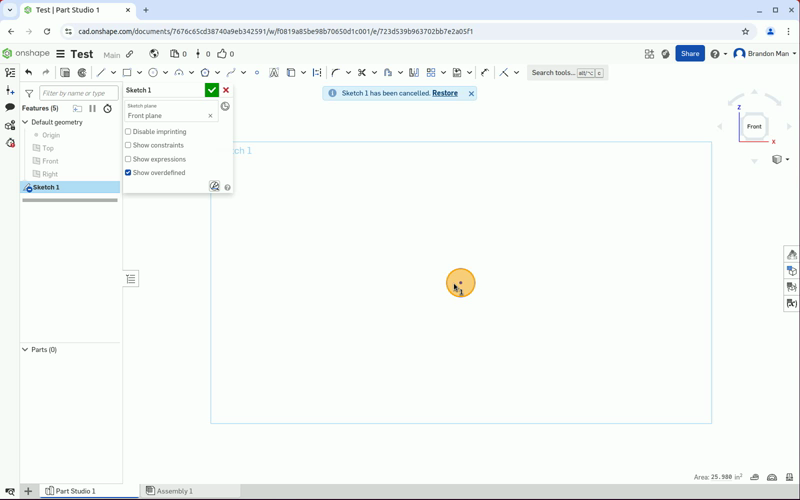
mouse_move(73, 352)
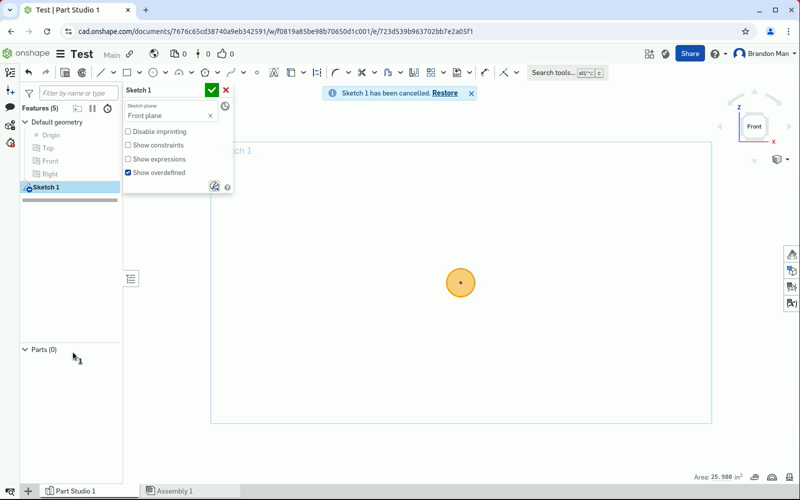
key(shift+y)
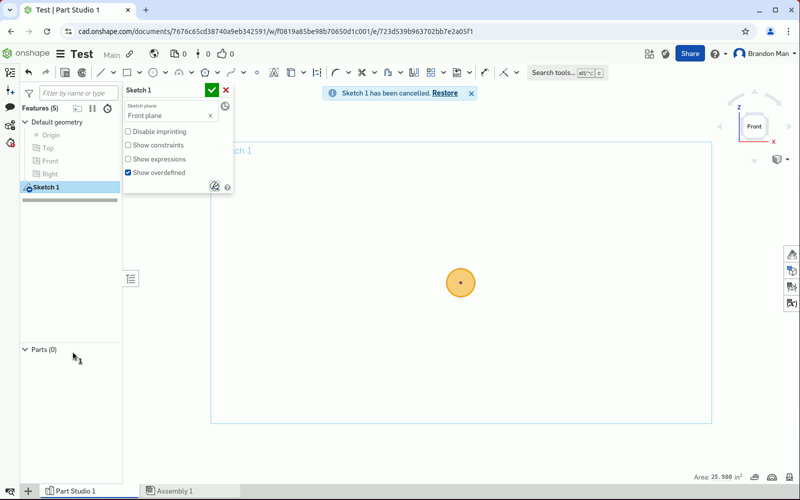
key(shift+e)
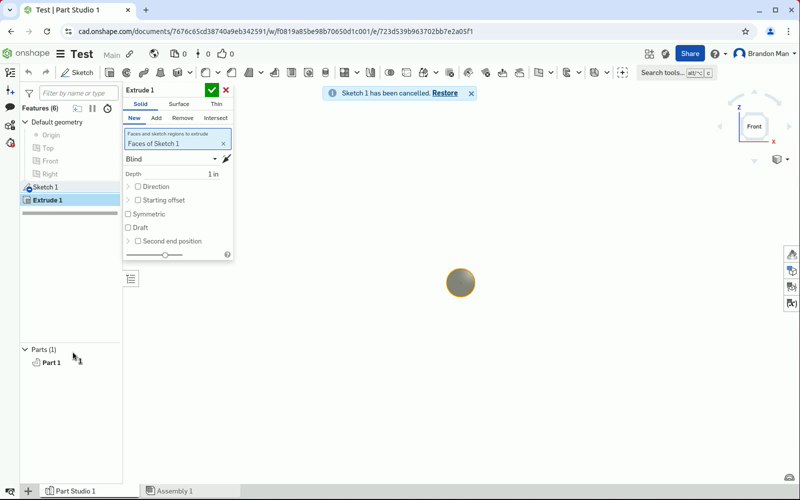
mouse_move(143, 106)
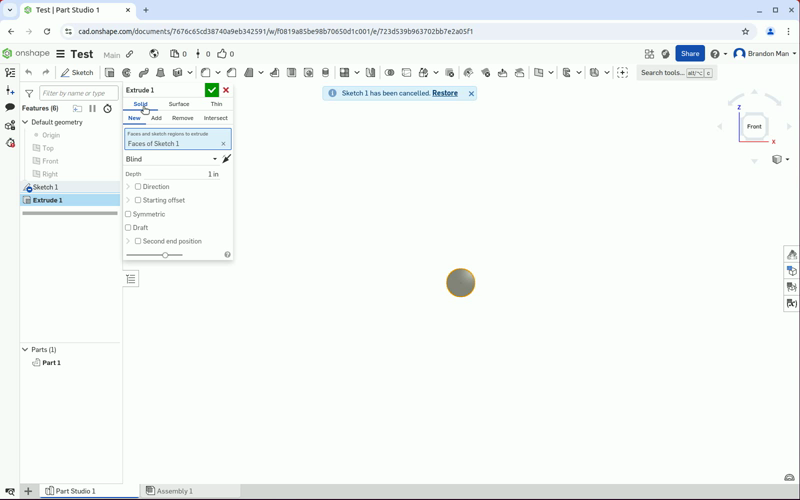
click(143, 106)
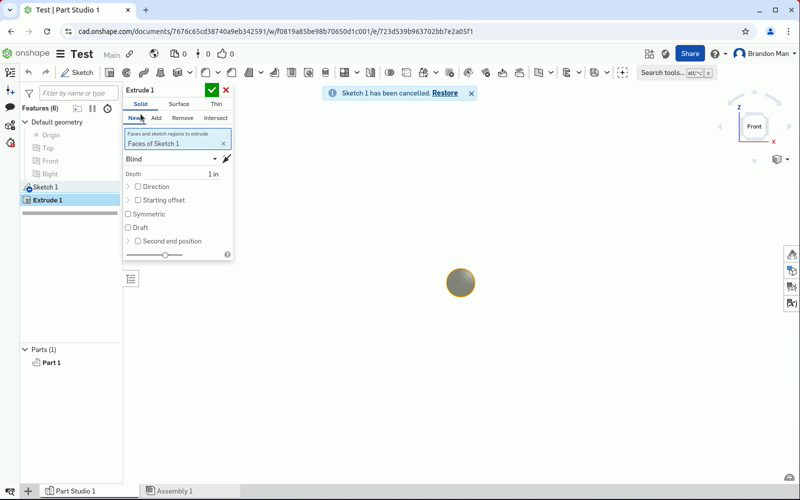
mouse_move(137, 120)
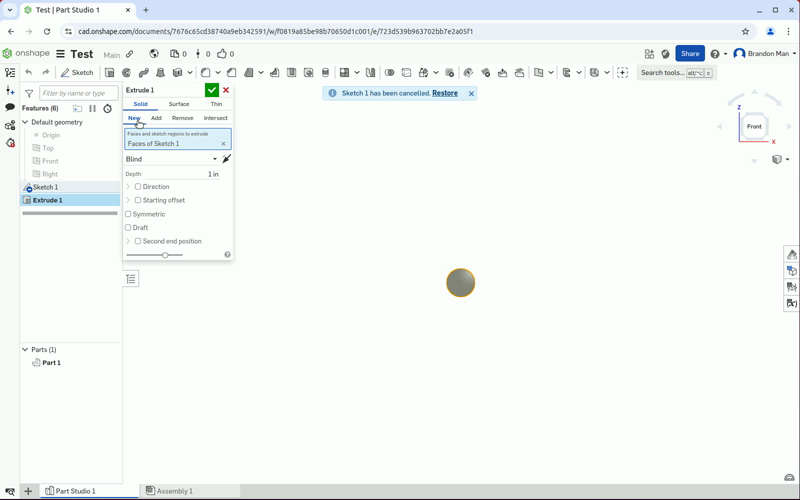
click(137, 120)
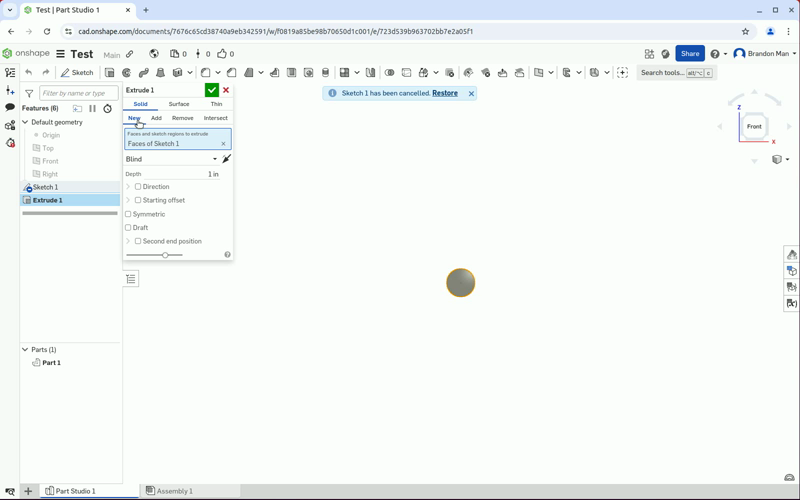
key(tab, 4)
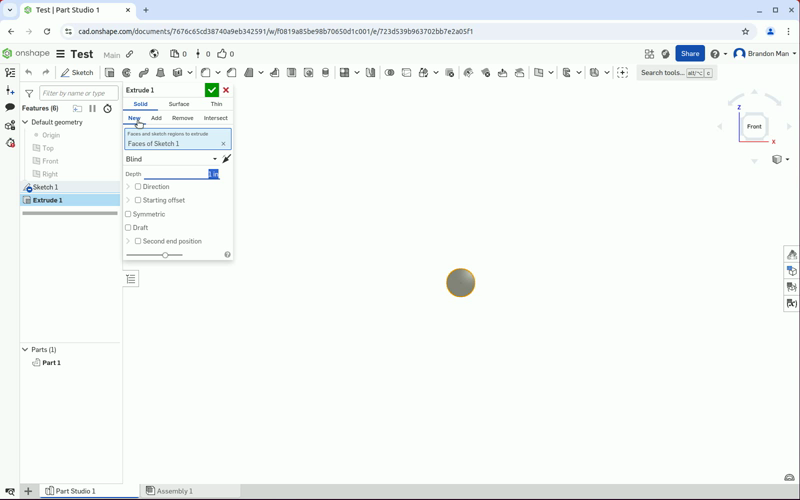
text(23.108)
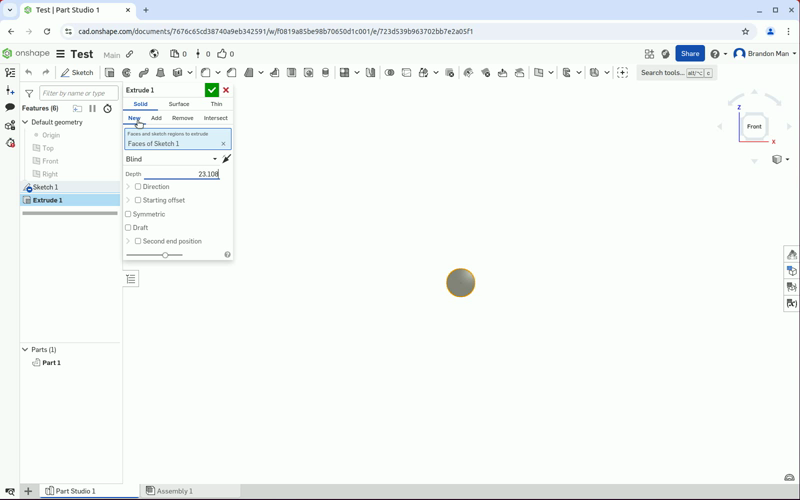
key(enter)
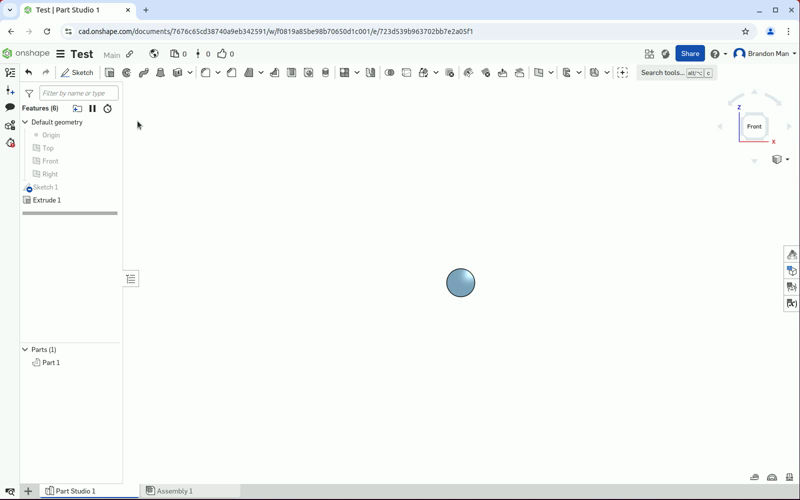
key(shift+h)
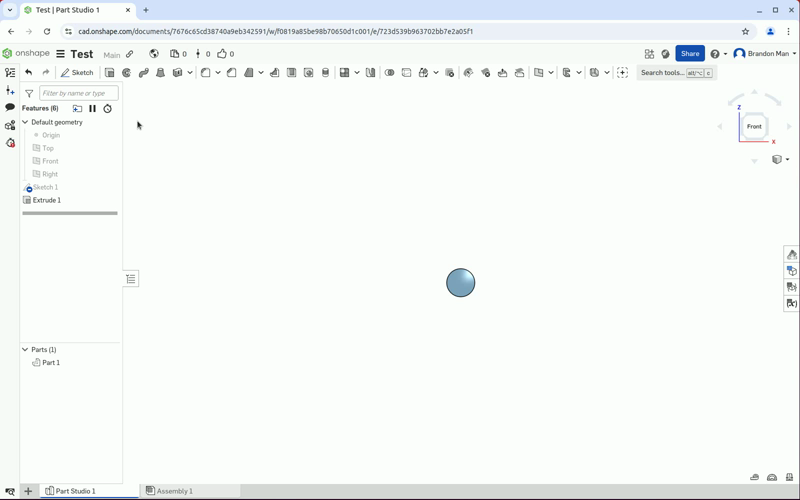
key(shift+h)
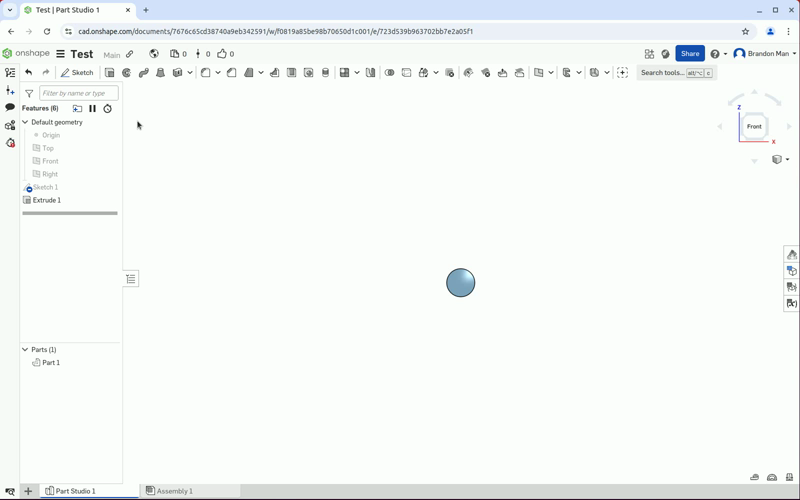
mouse_move(73, 189)
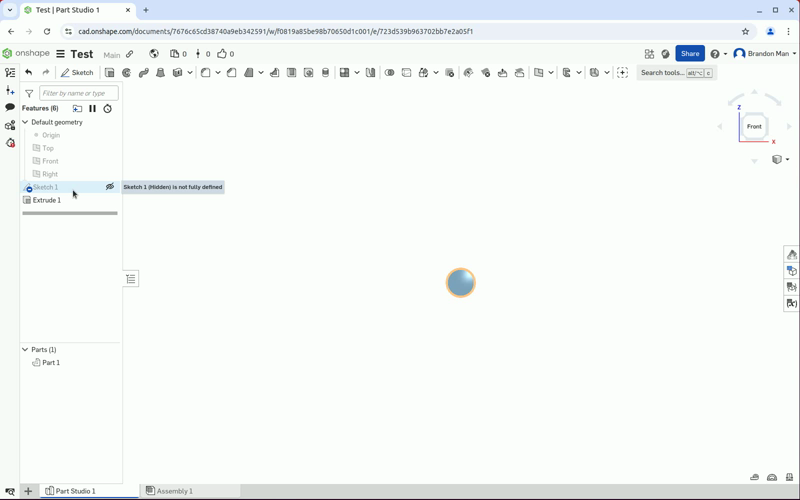
click(73, 189)
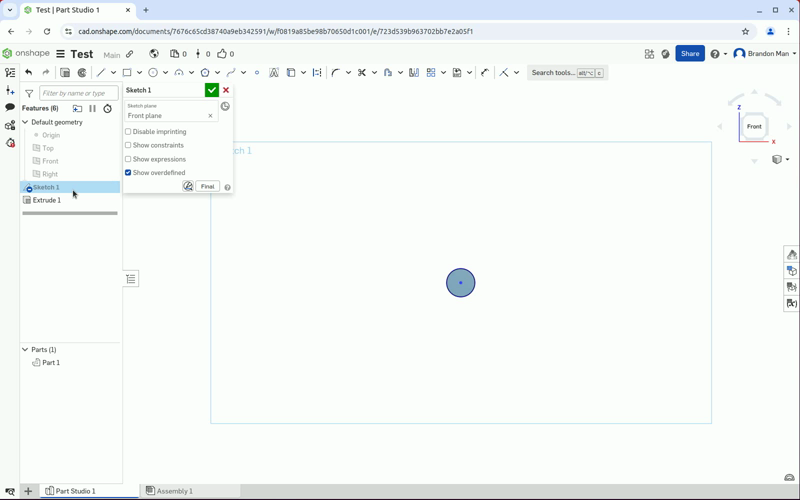
mouse_move(229, 92)
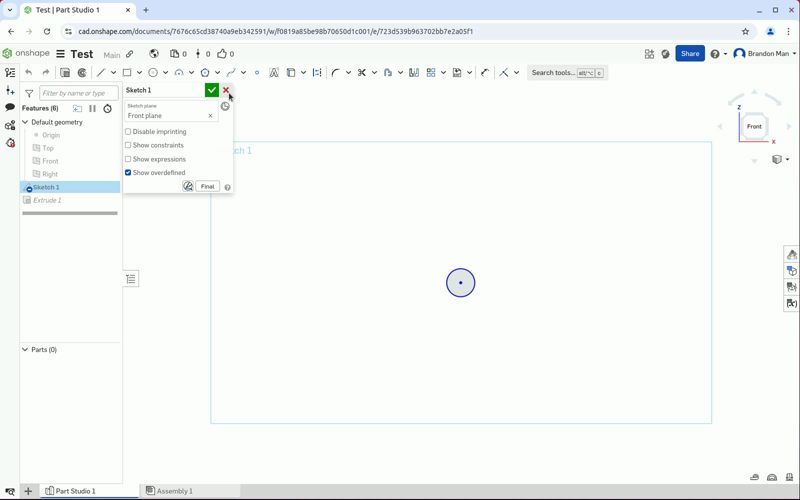
click(229, 92)
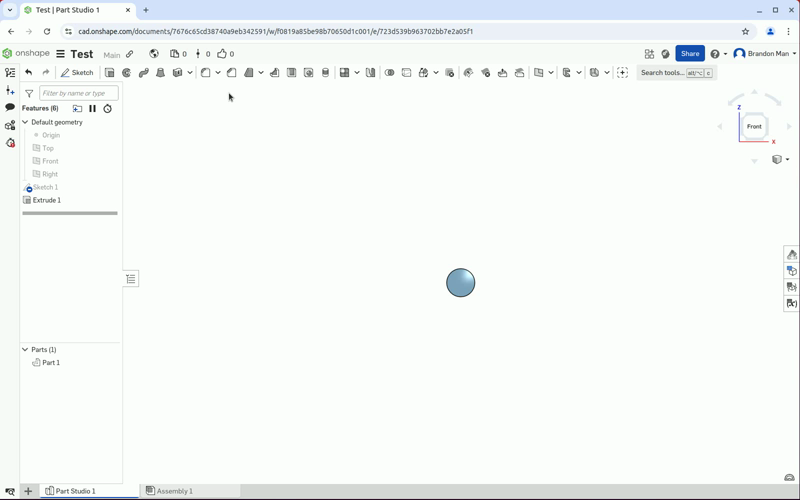
mouse_move(541, 75)
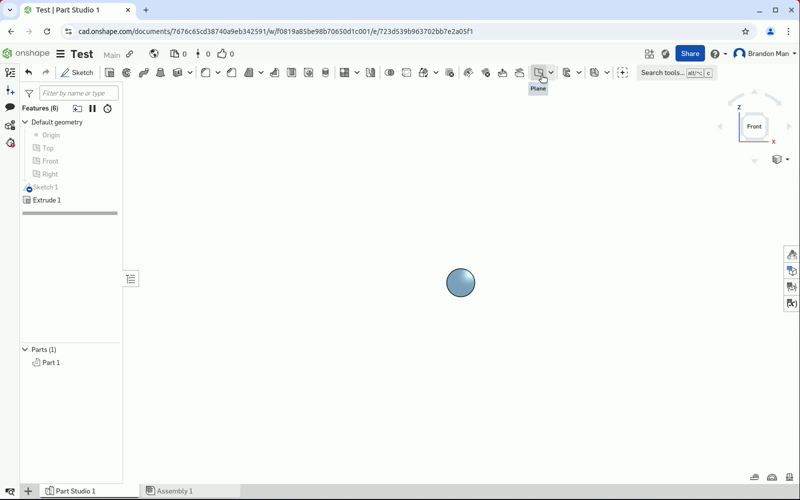
click(541, 75)
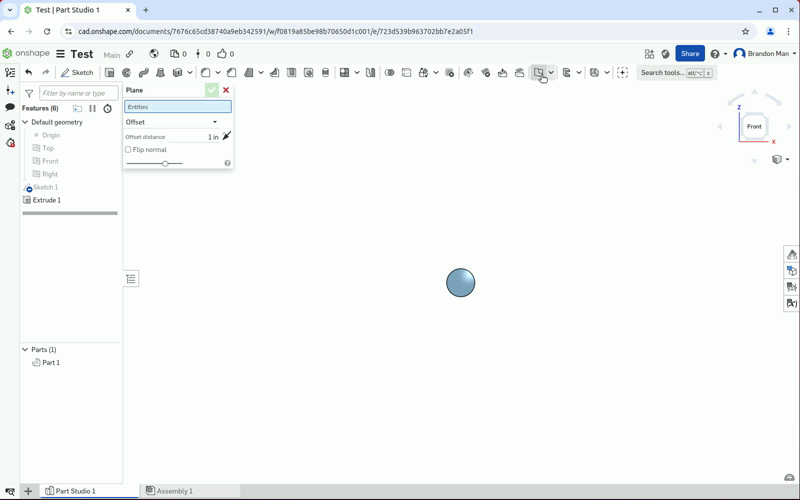
mouse_move(73, 163)
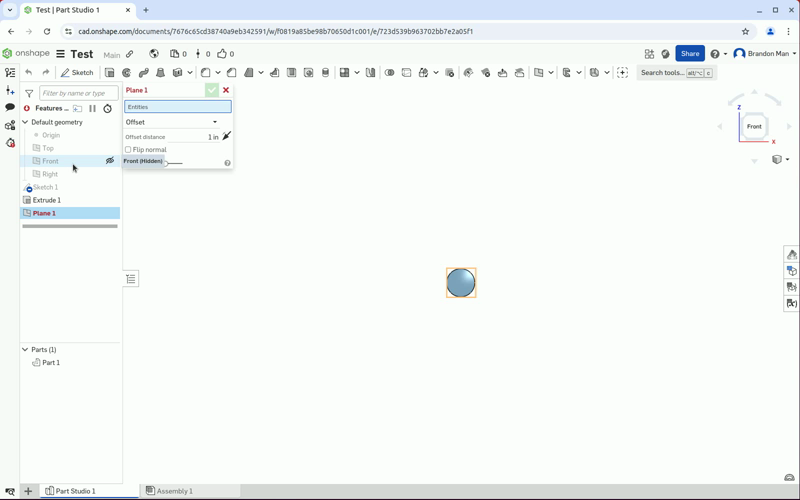
click(73, 163)
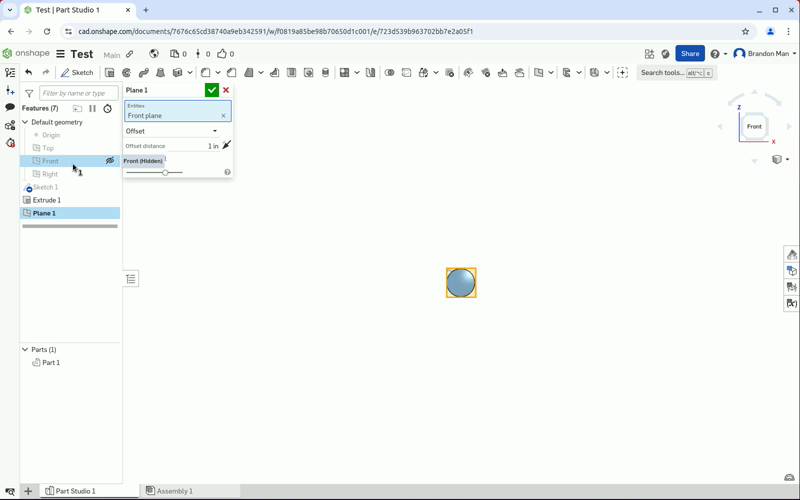
key(tab, 2)
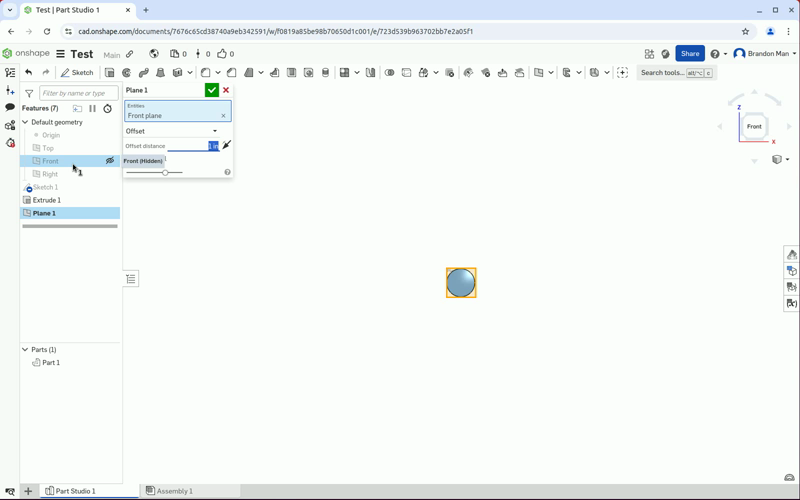
text(23.108)
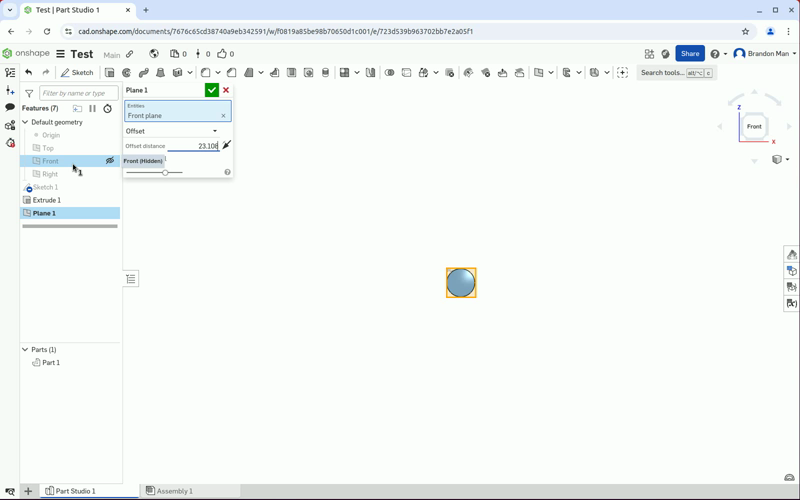
key(enter, 2)
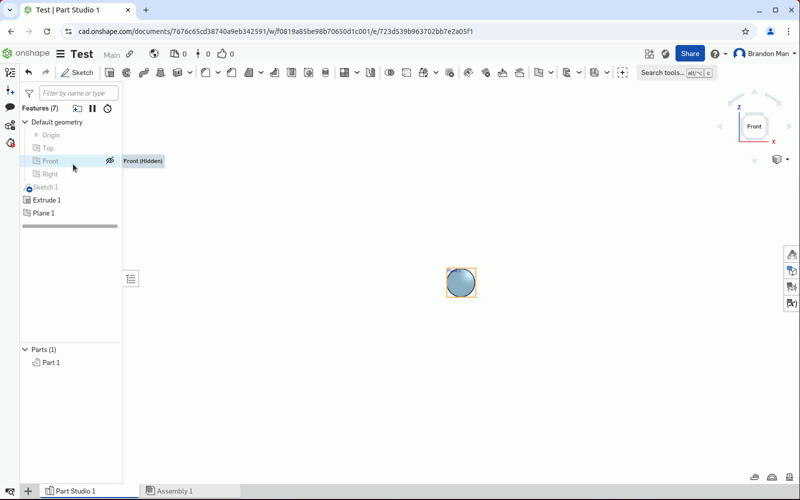
key(shift+s)
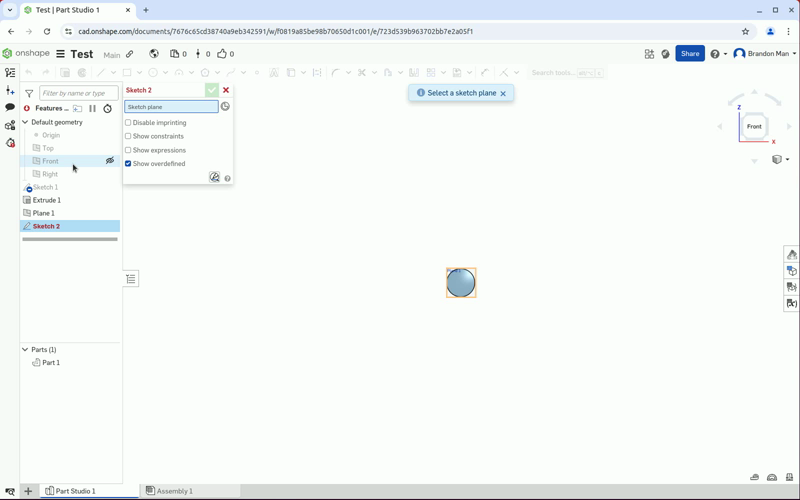
mouse_move(73, 215)
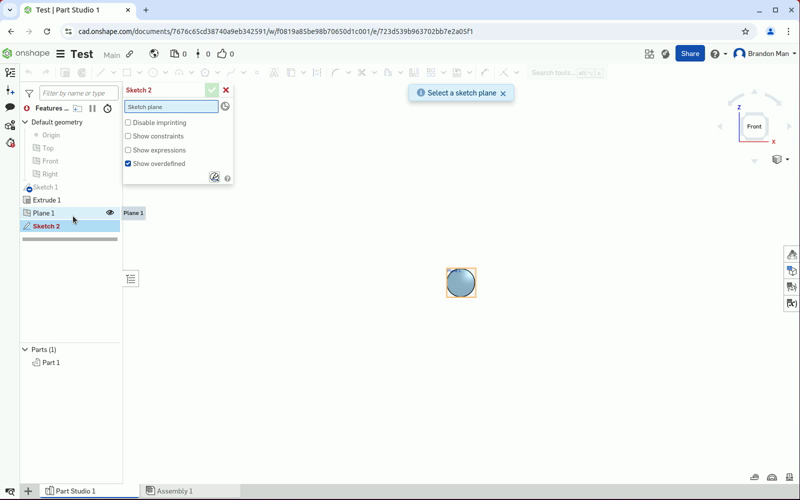
click(73, 215)
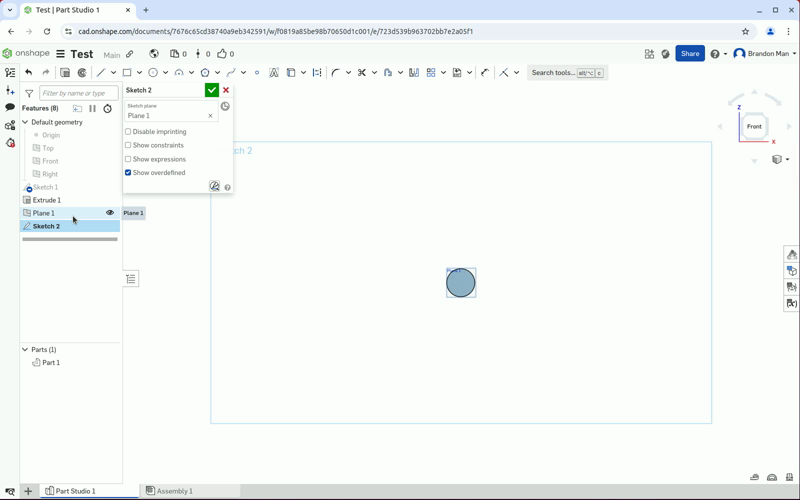
mouse_move(73, 352)
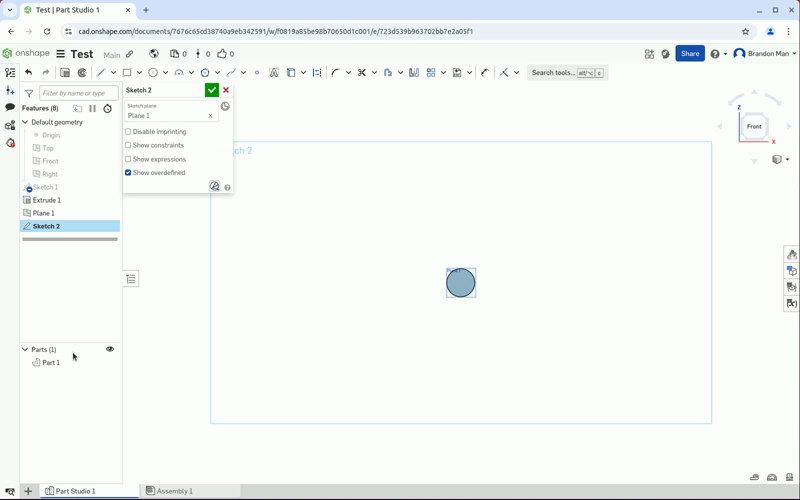
key(y)
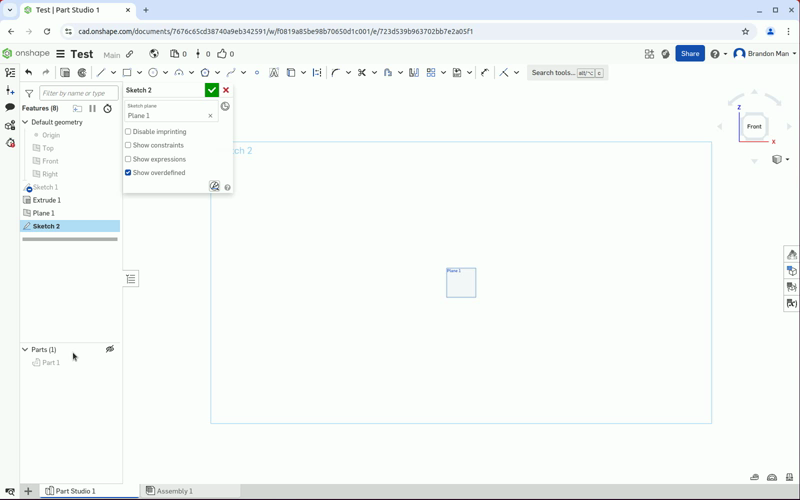
key(c)
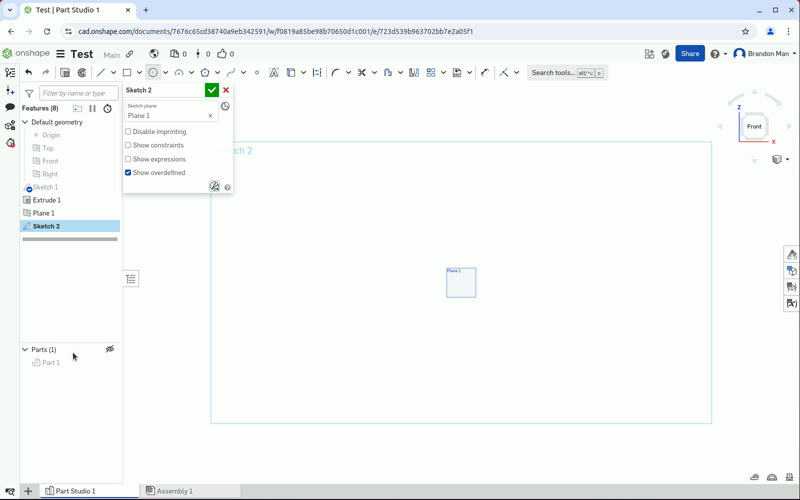
key_down(shift)
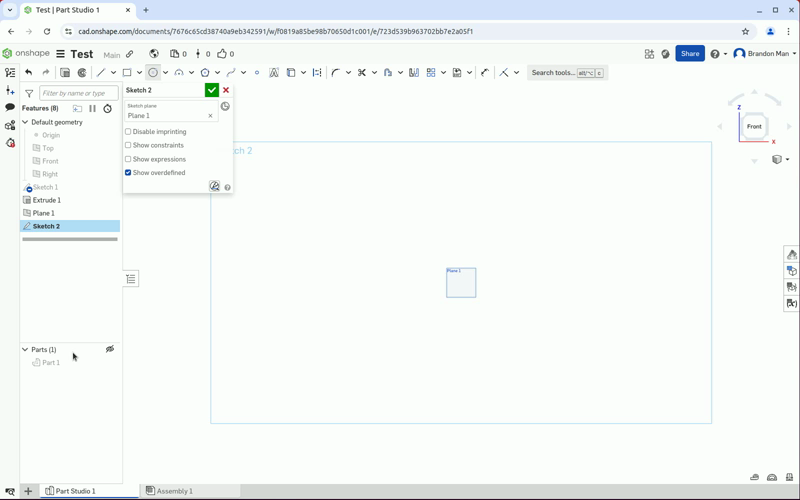
mouse_move(461, 282)
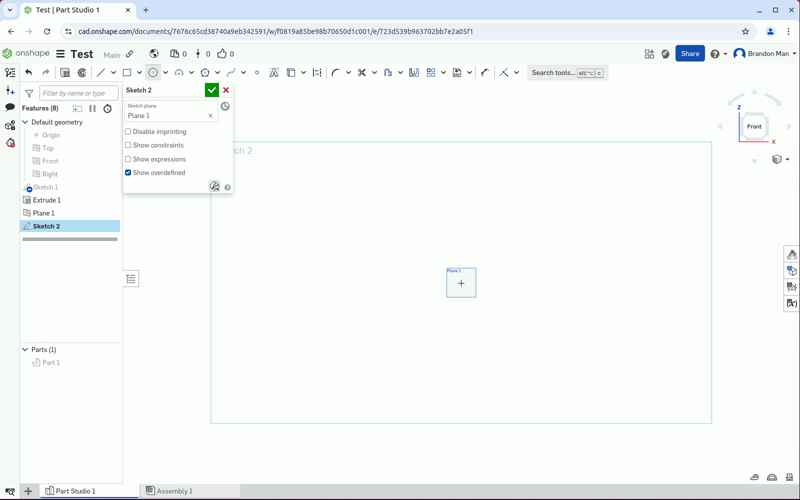
click(461, 282)
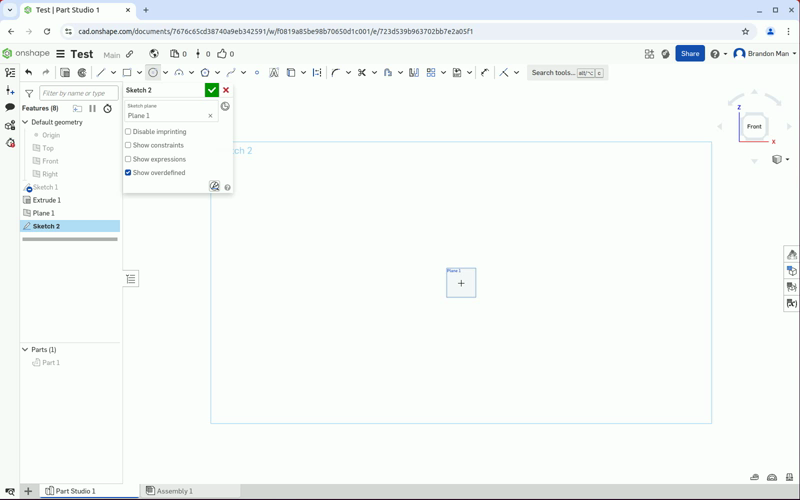
key_up(shift)
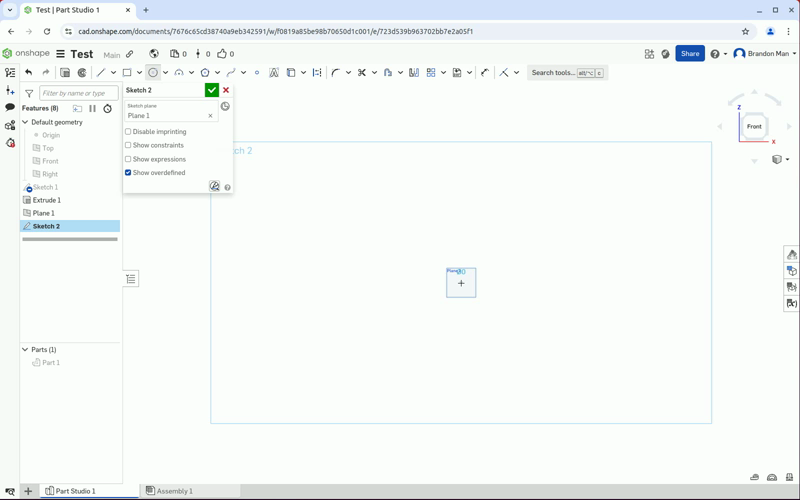
mouse_move(473, 282)
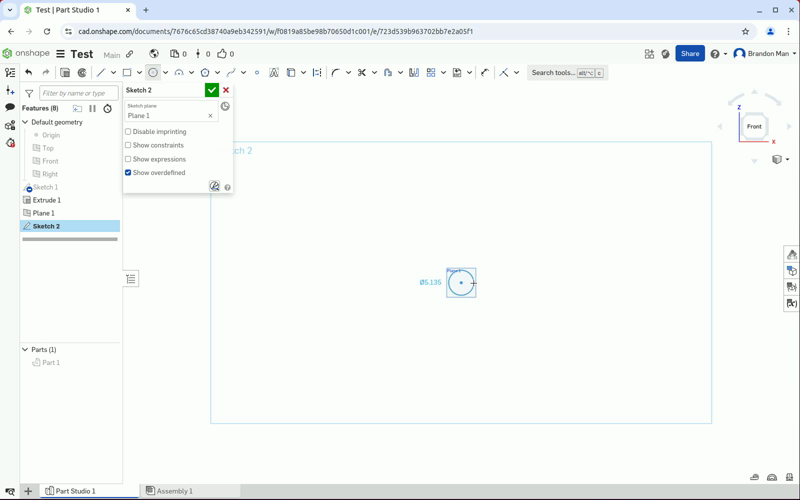
click(473, 282)
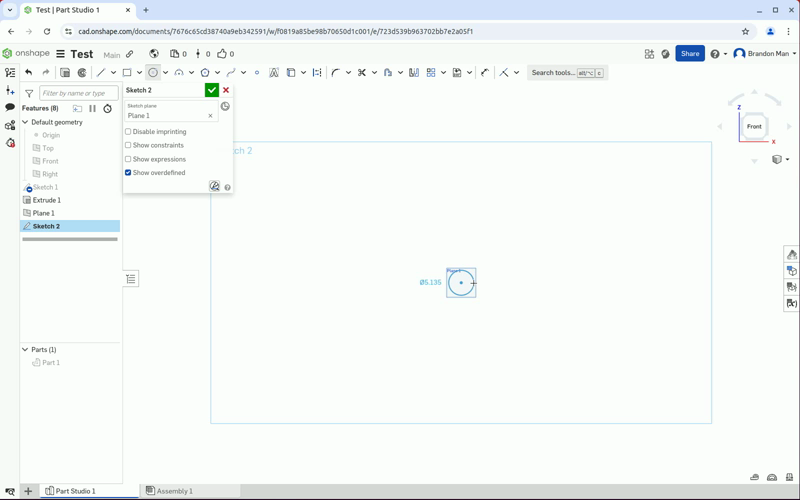
key(esc)
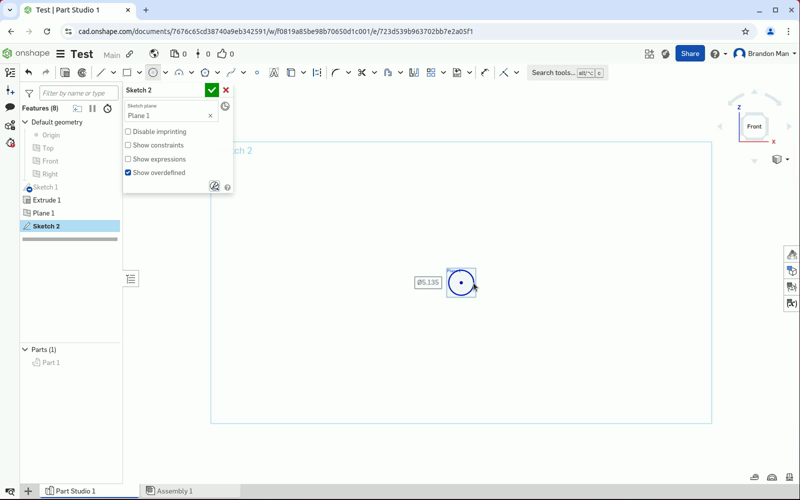
mouse_move(468, 275)
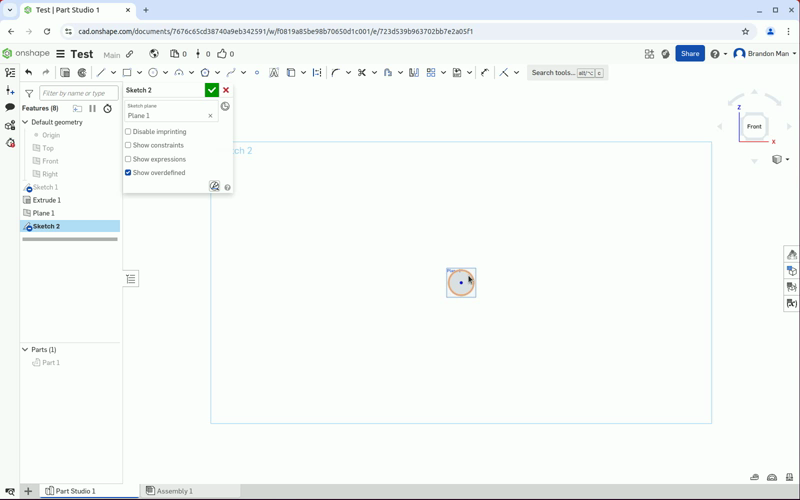
scroll(6)
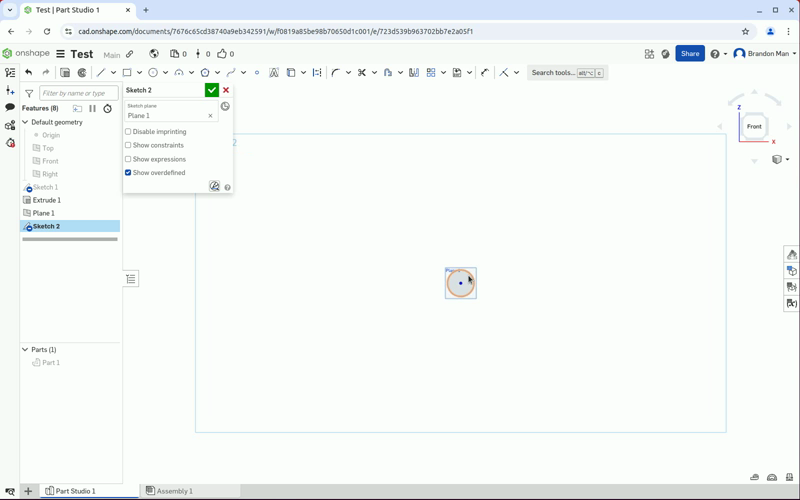
scroll(6)
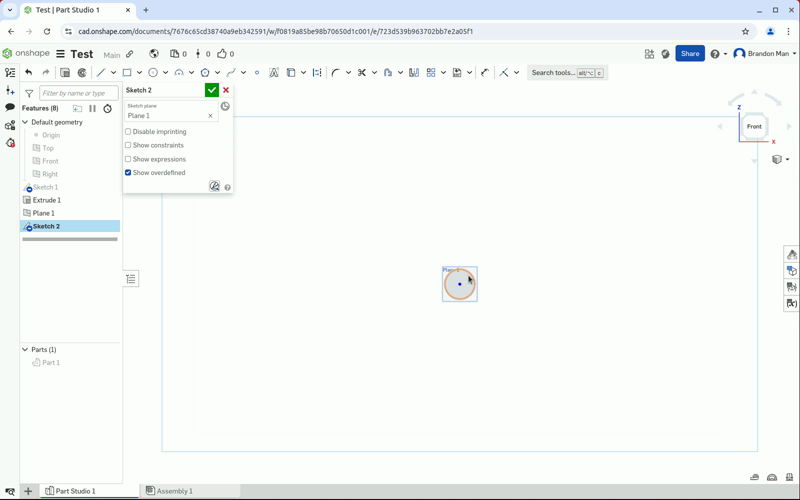
scroll(6)
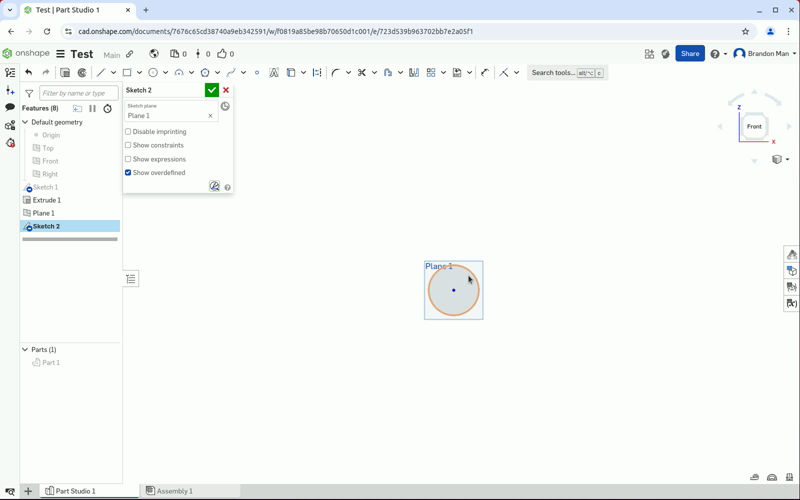
scroll(6)
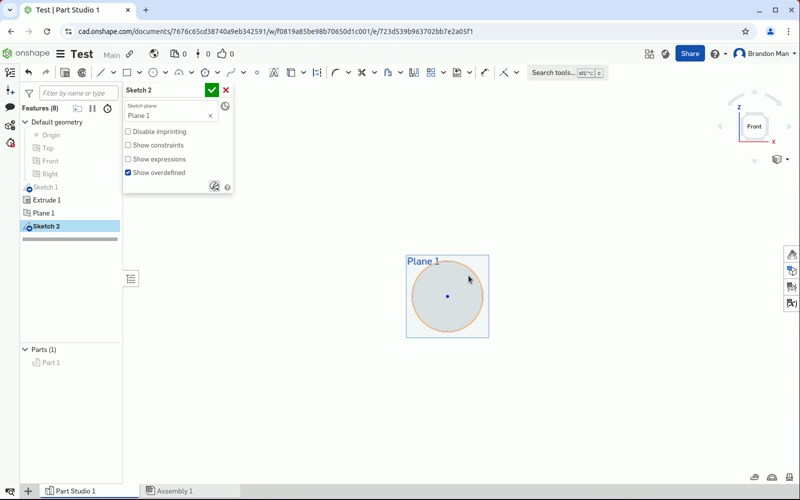
scroll(6)
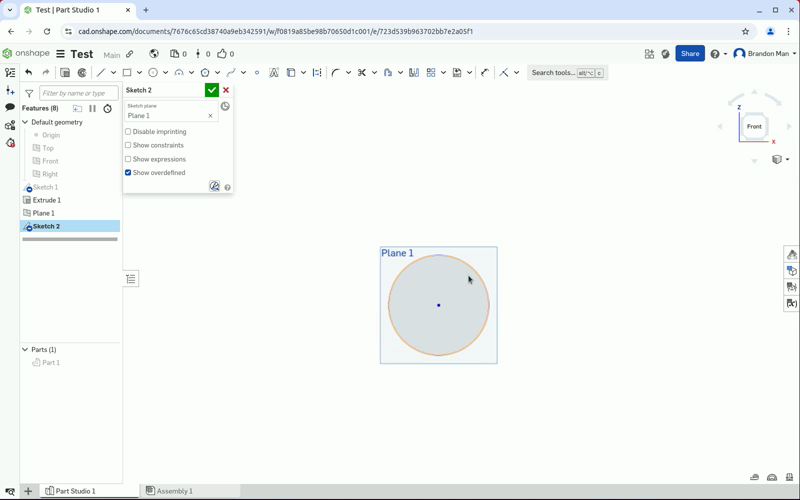
scroll(6)
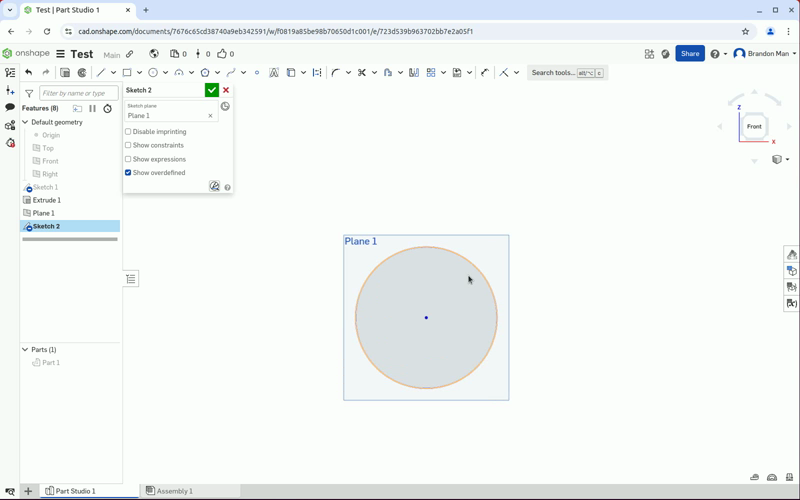
scroll(6)
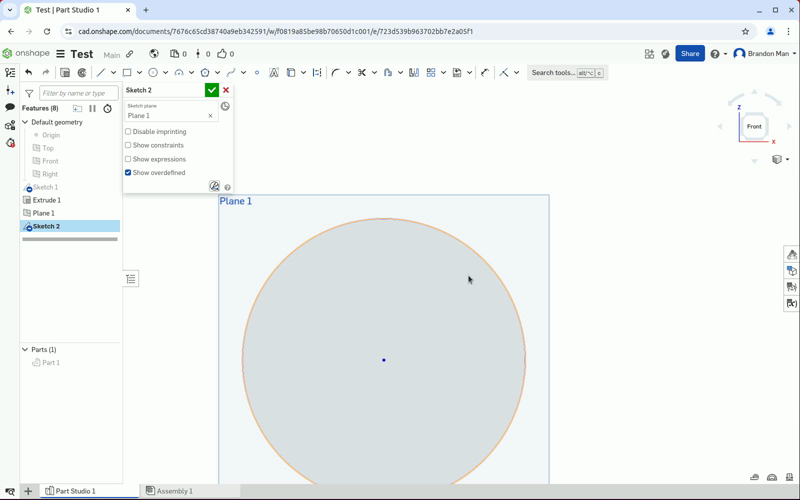
click(468, 275)
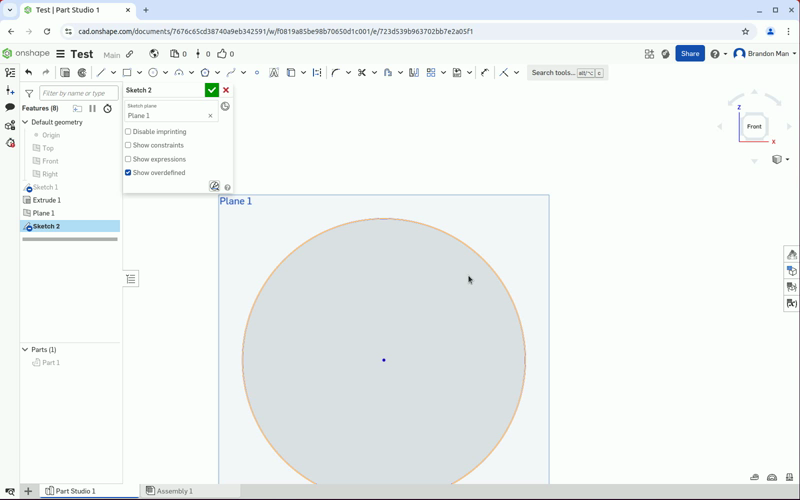
scroll(-6)
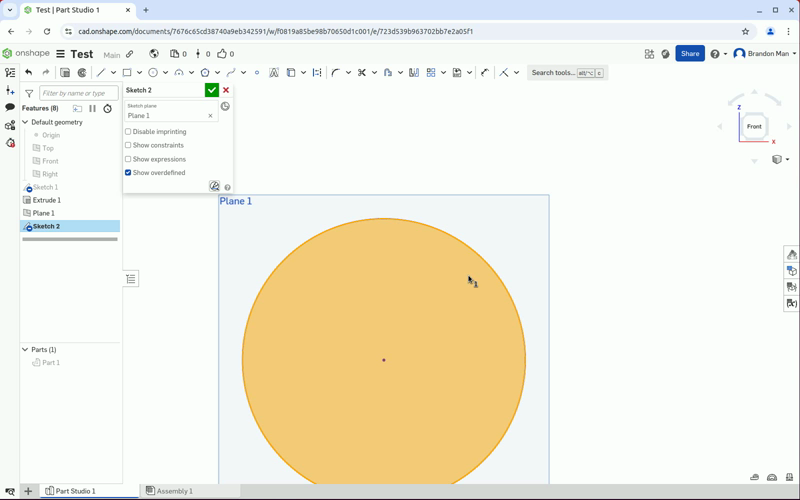
scroll(-6)
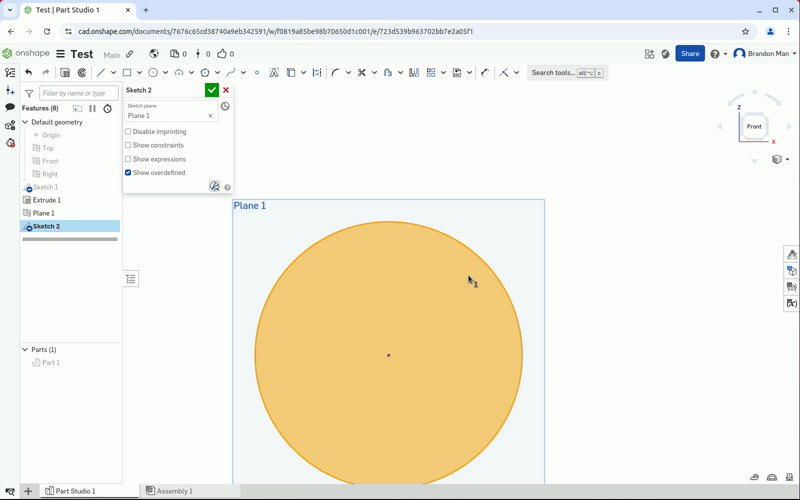
scroll(-6)
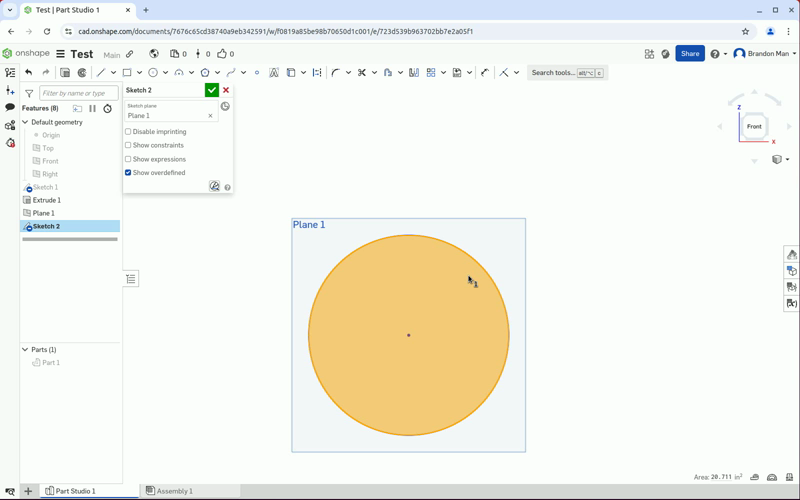
scroll(-6)
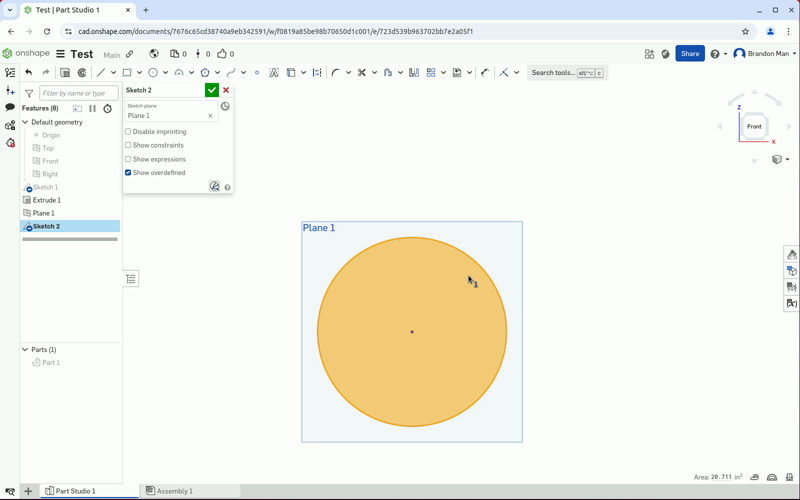
scroll(-6)
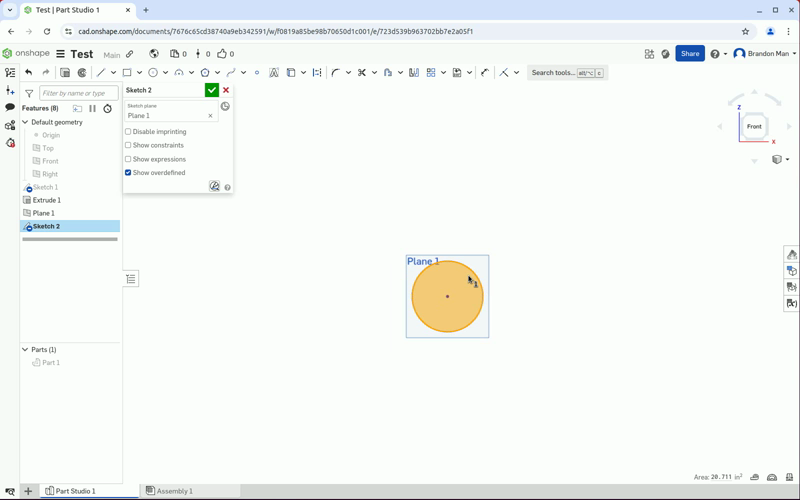
scroll(-6)
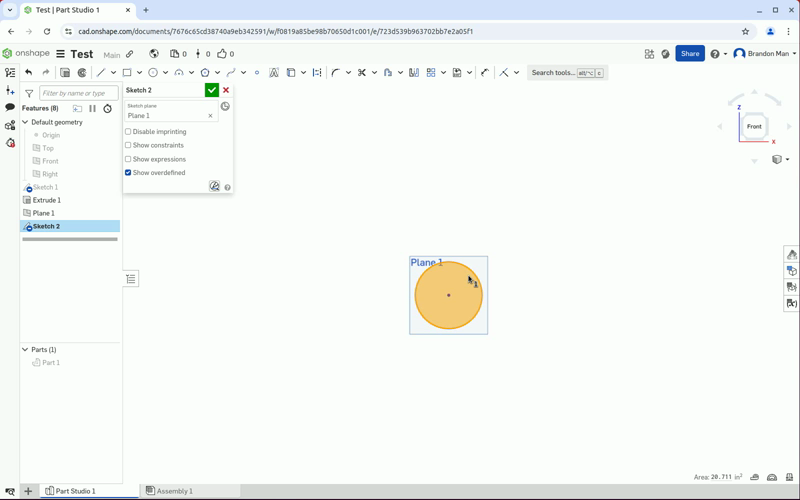
scroll(-6)
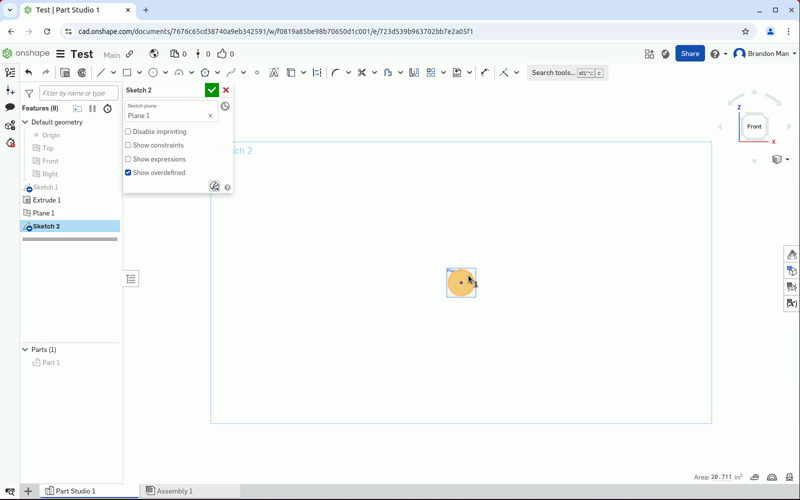
mouse_move(73, 352)
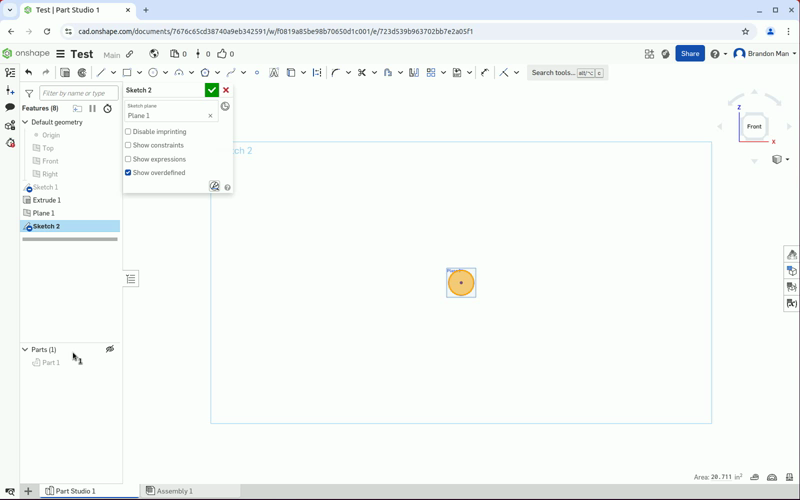
key(shift+y)
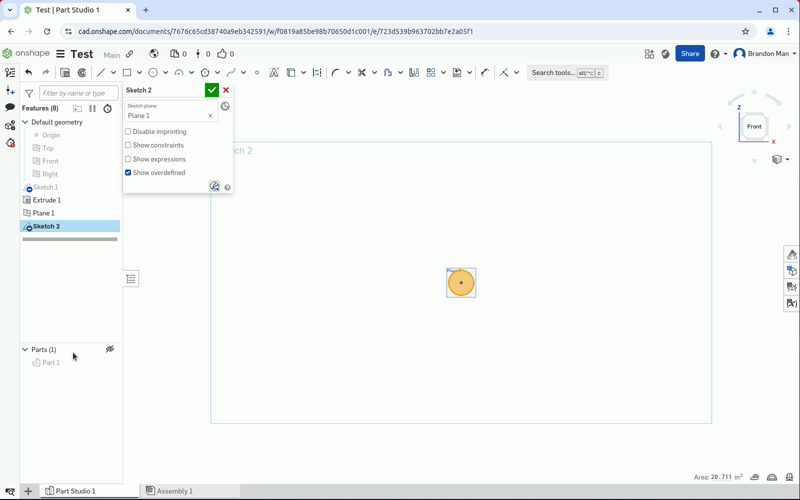
key(shift+e)
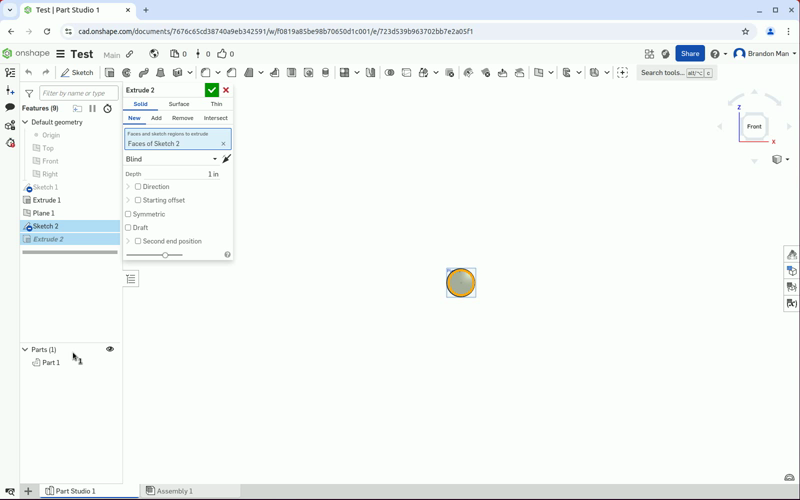
mouse_move(143, 106)
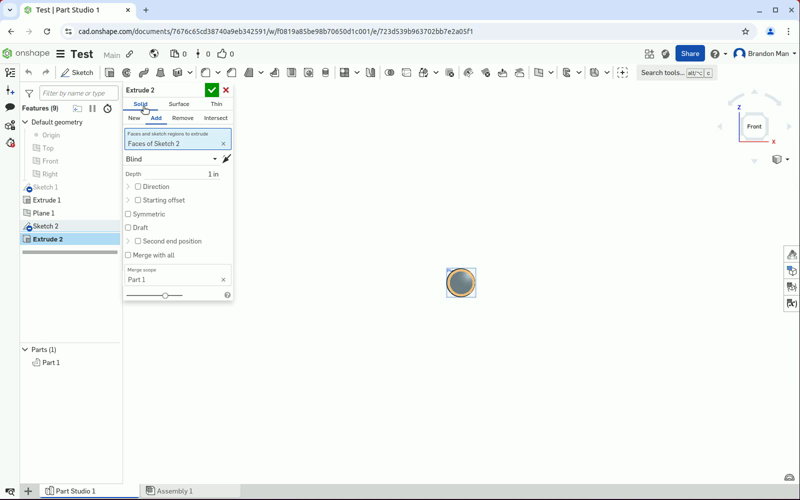
click(143, 106)
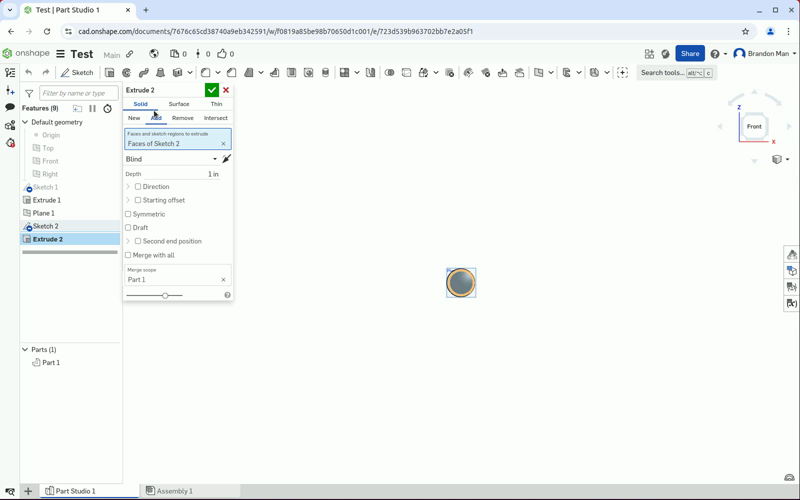
mouse_move(186, 120)
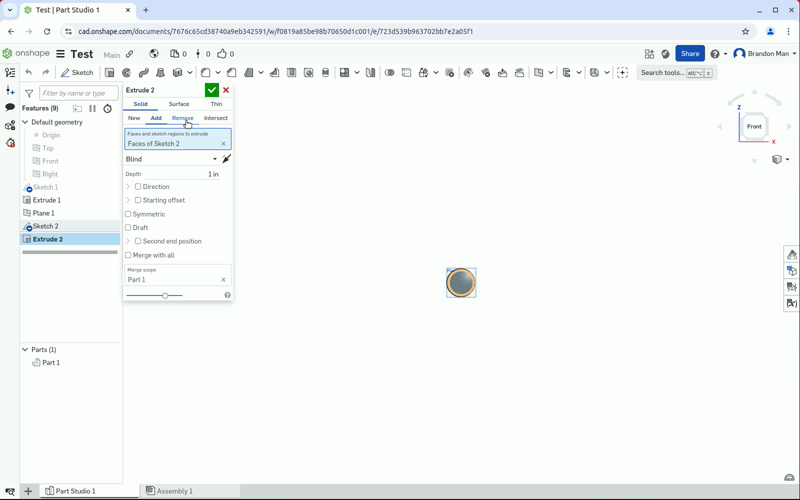
click(186, 120)
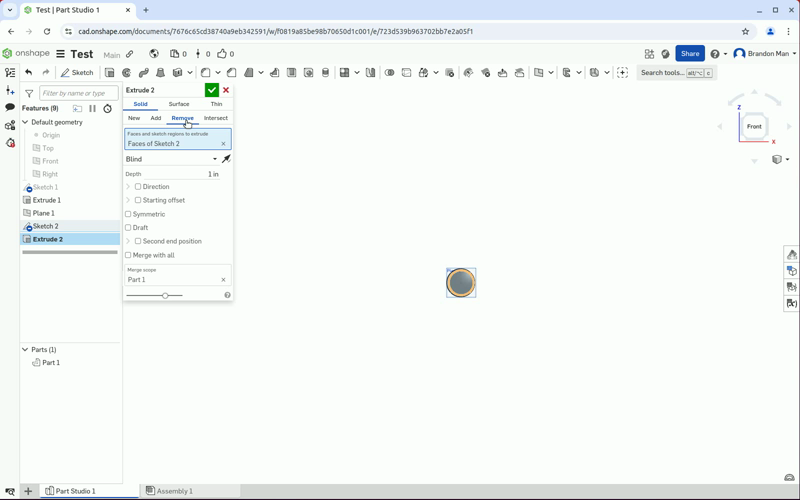
key(tab, 4)
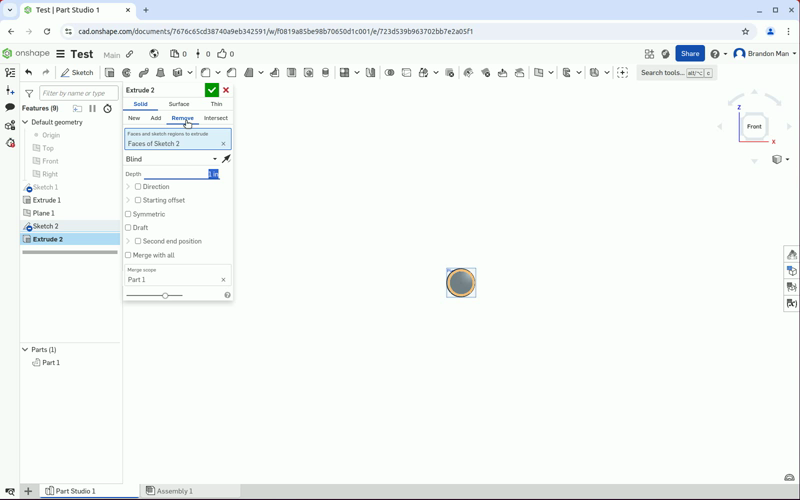
text(19.979)
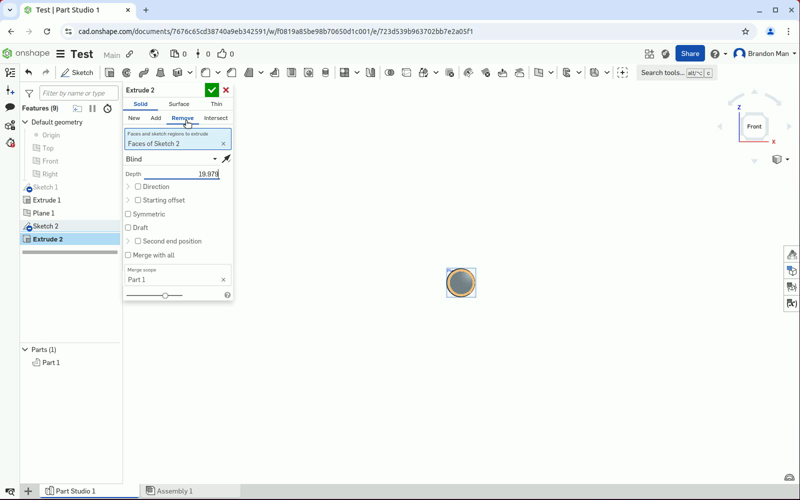
key(tab, 6)
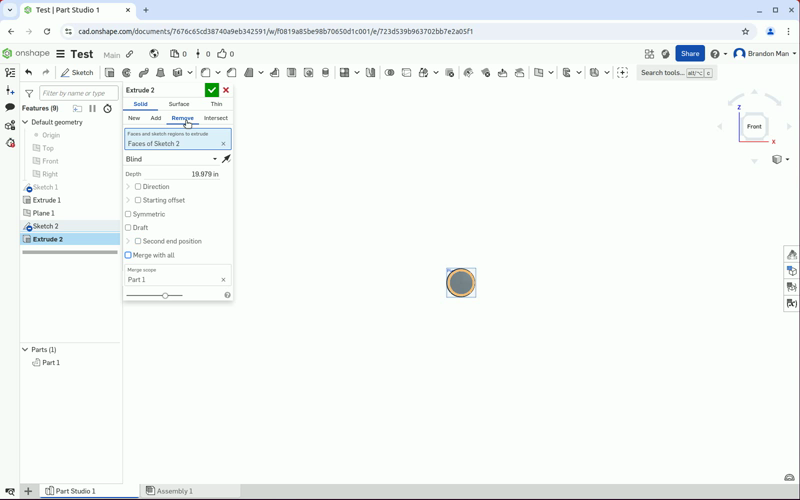
key(space)
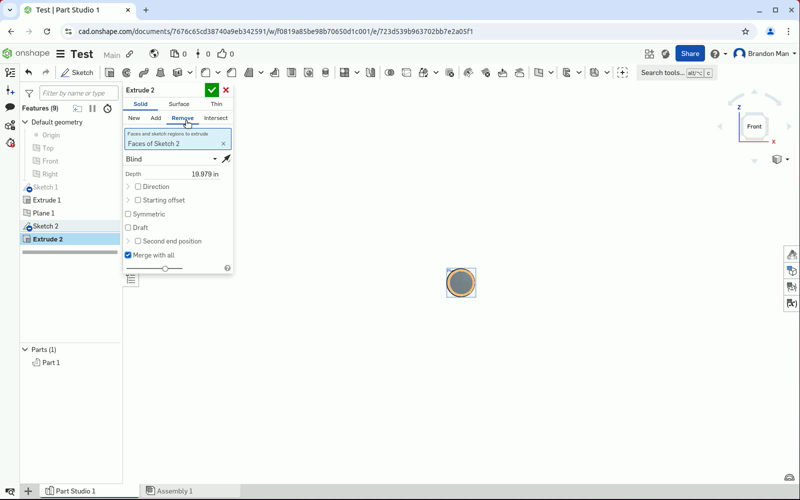
key(enter)
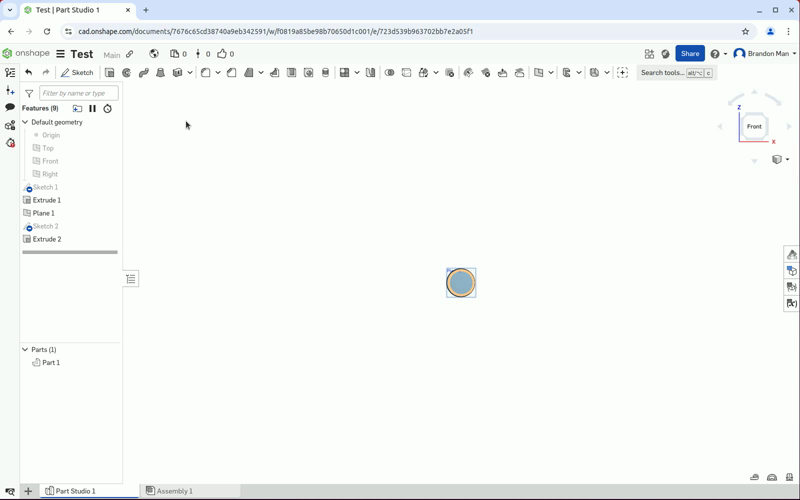
key(shift+h)
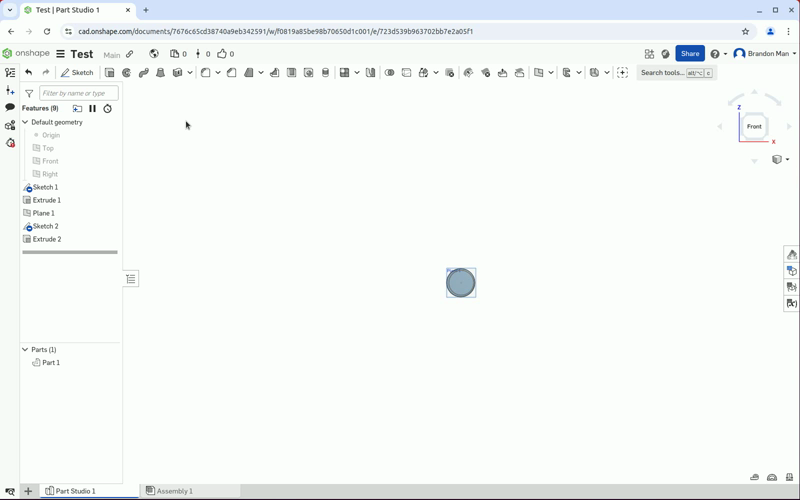
key(shift+h)
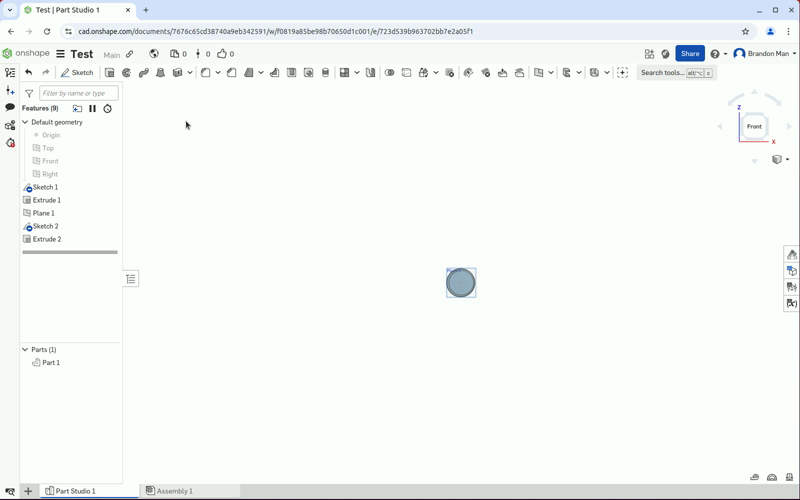
key(shift+7)
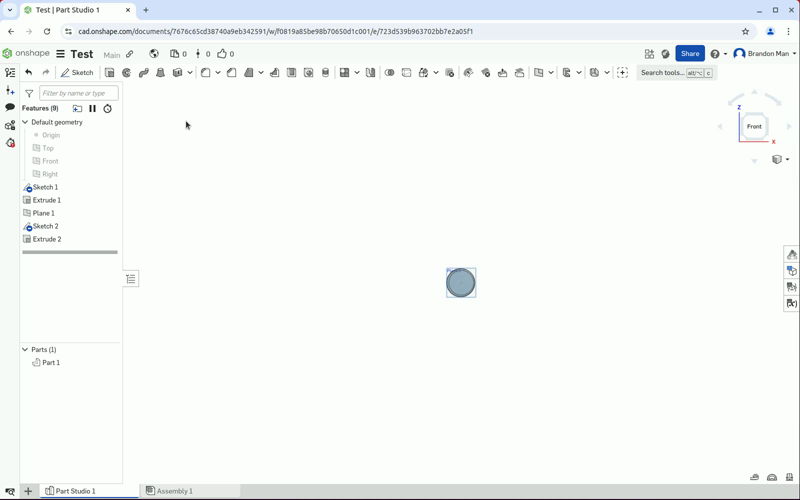
key(left, 2)
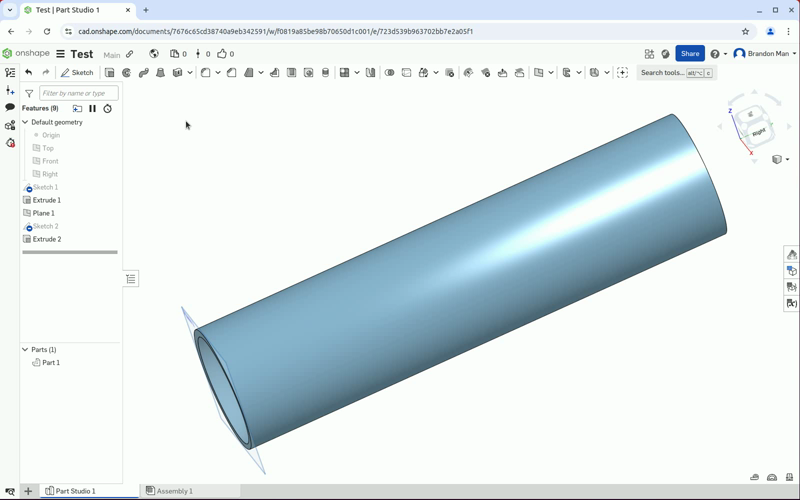
key(down, 2)
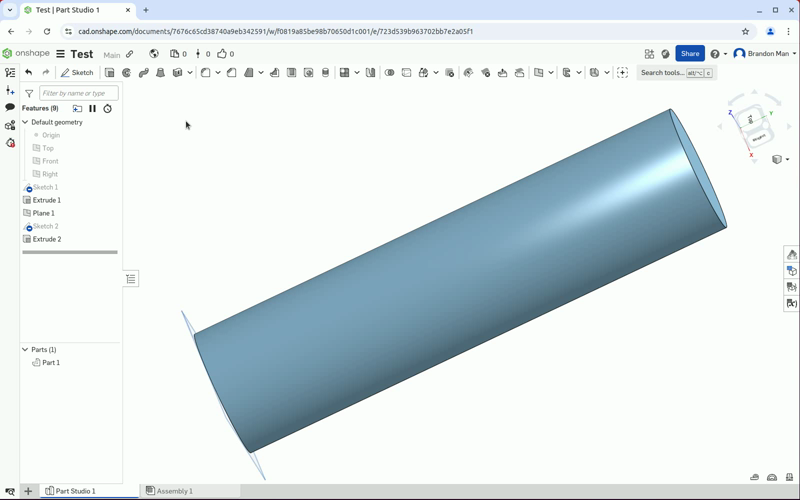
key(up, 2)
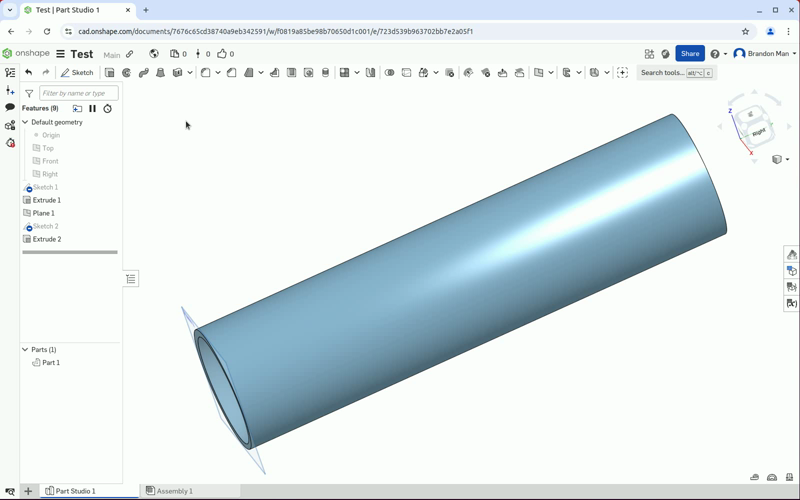
key(right, 2)
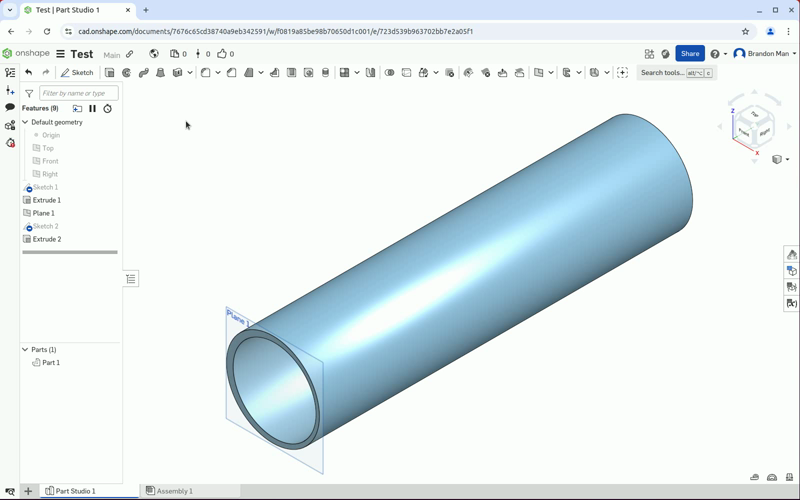
mouse_move(73, 189)
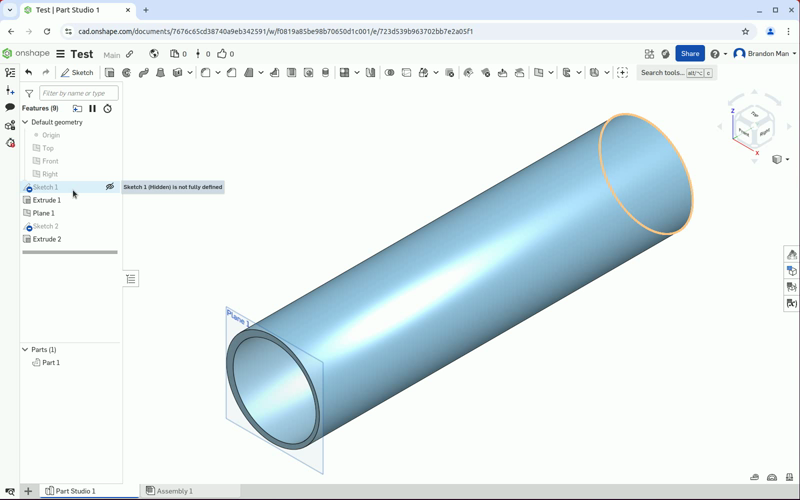
click(73, 189)